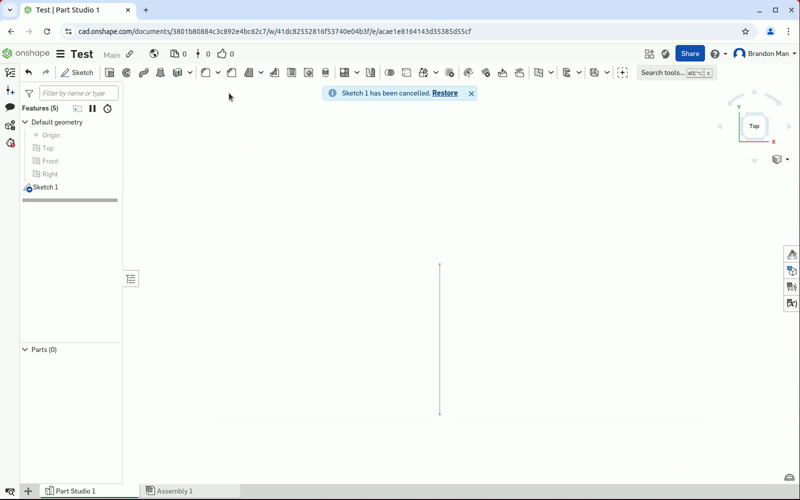
key(shift+h)
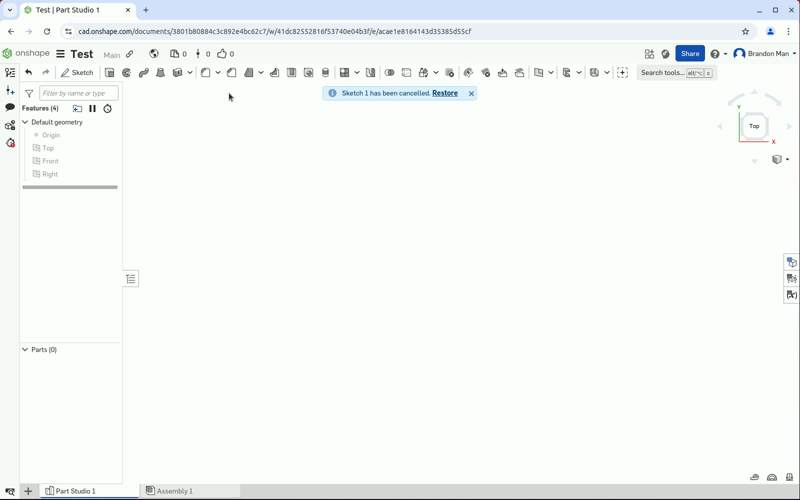
mouse_move(73, 352)
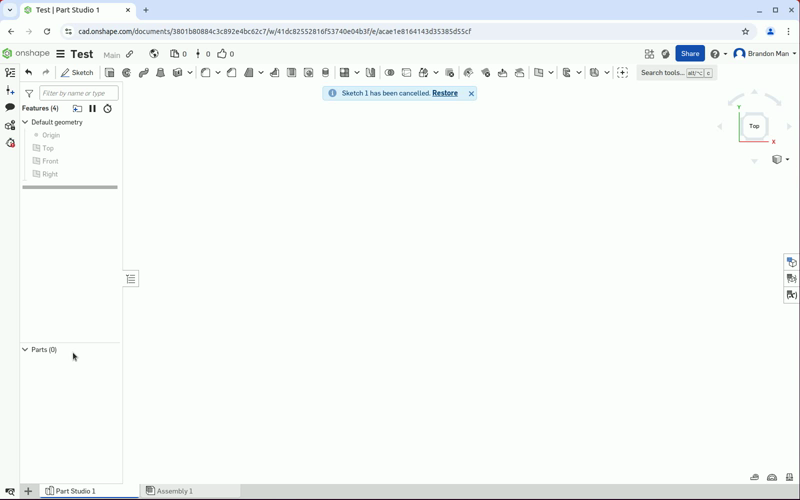
key(y)
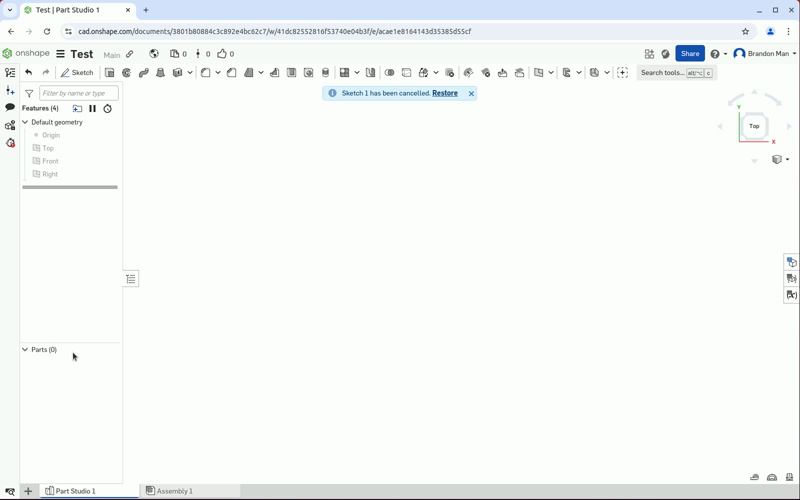
key(shift+p)
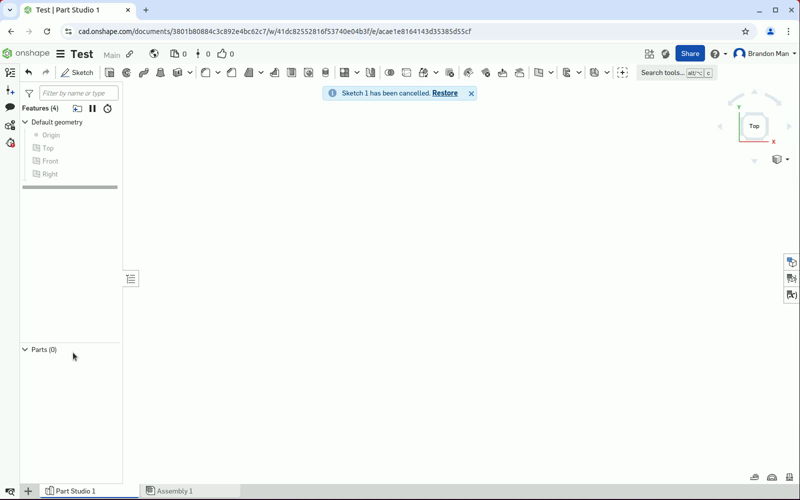
key(space)
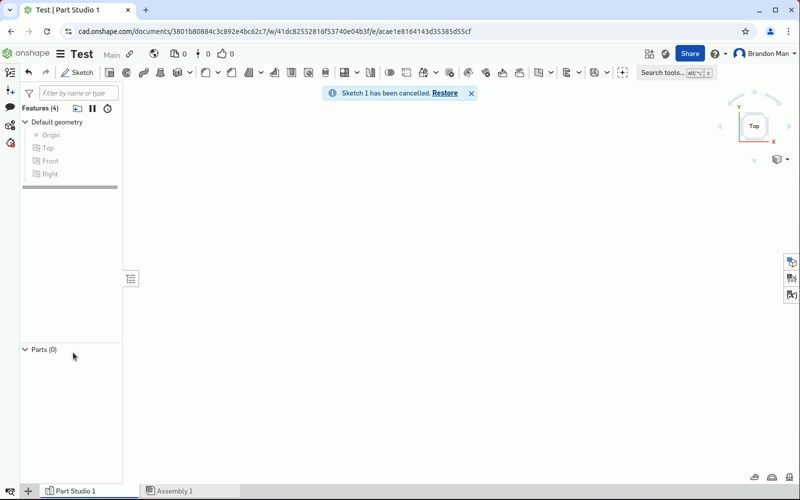
key_down(shift)
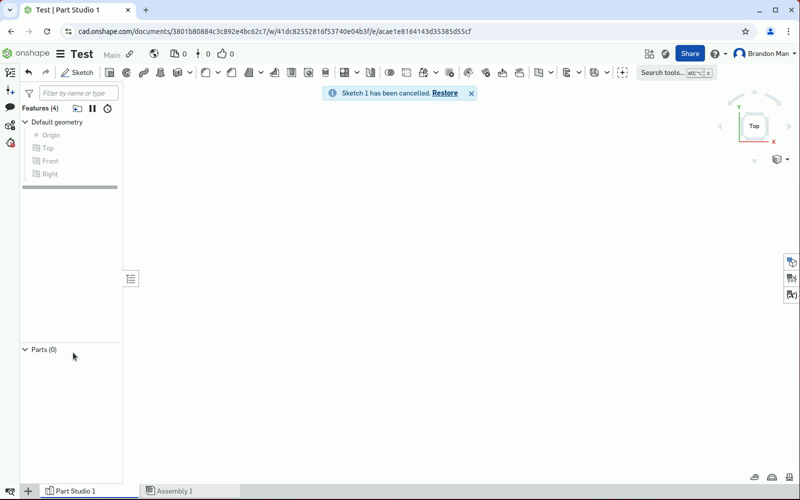
key(up)
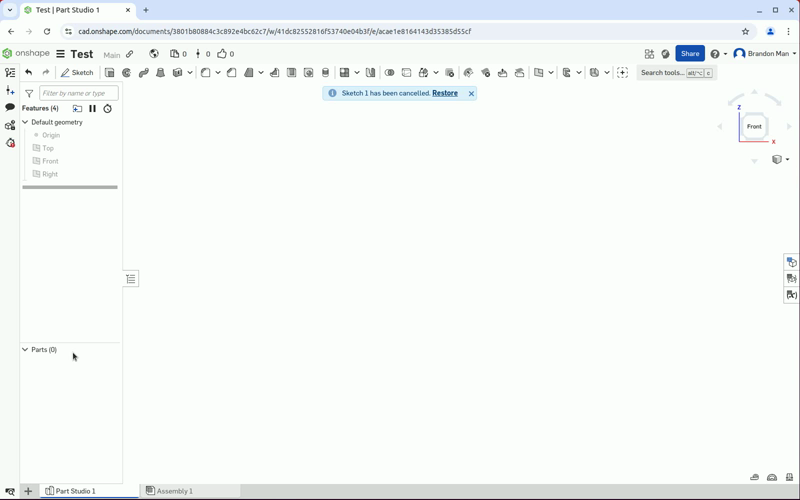
key_up(shift)
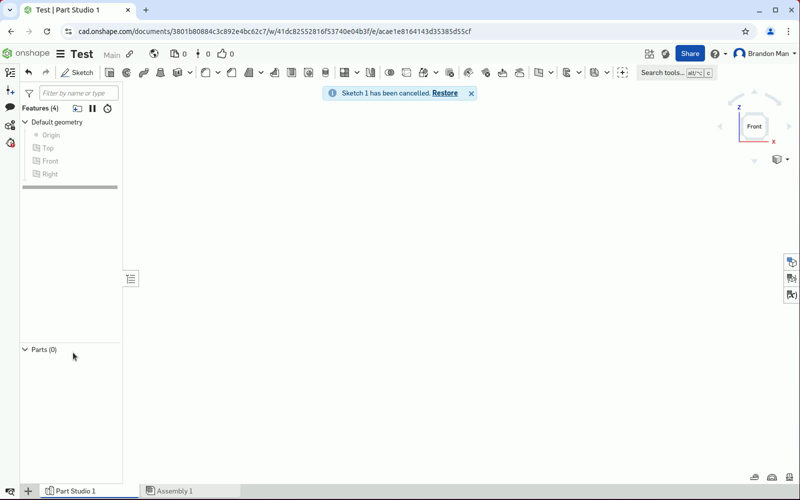
key(space)
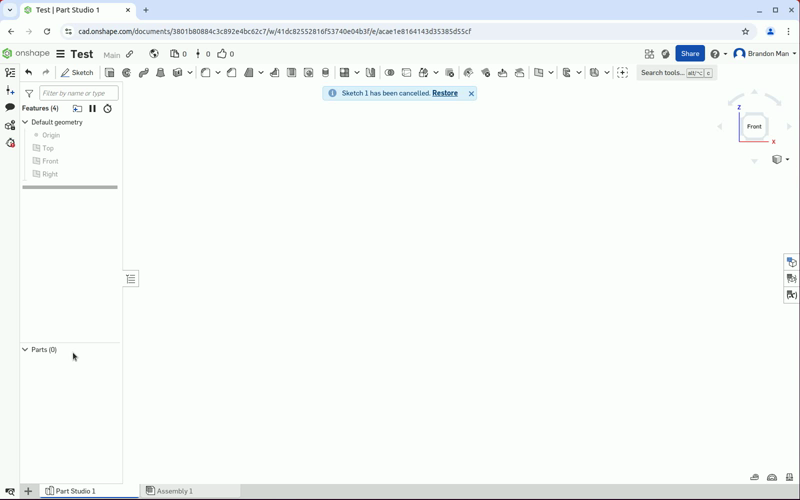
key_down(shift)
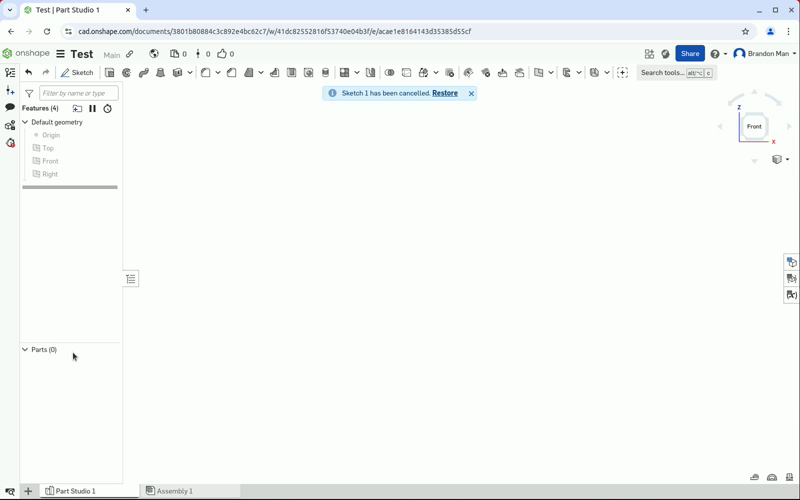
key(left)
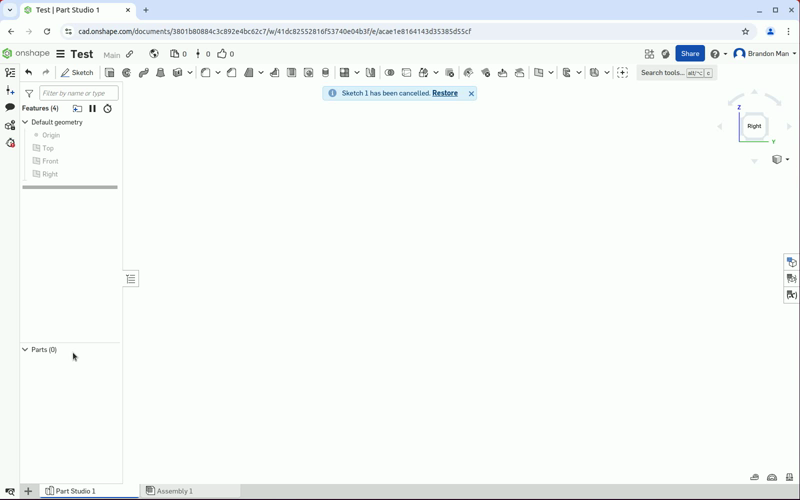
key_up(shift)
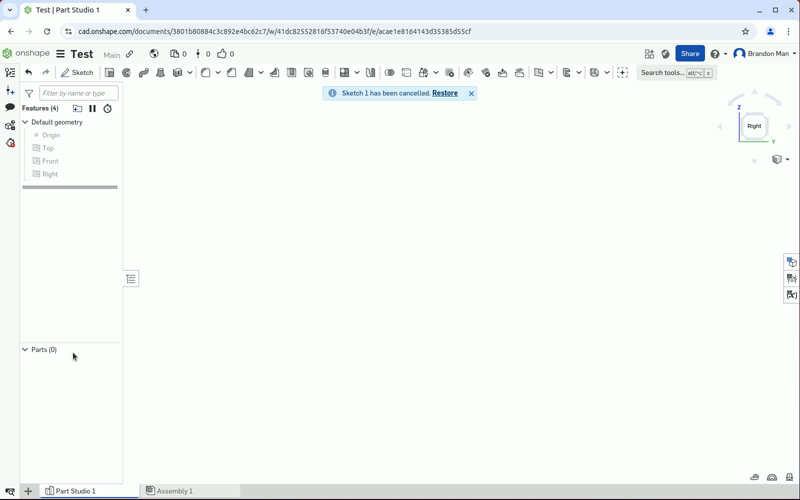
mouse_move(73, 352)
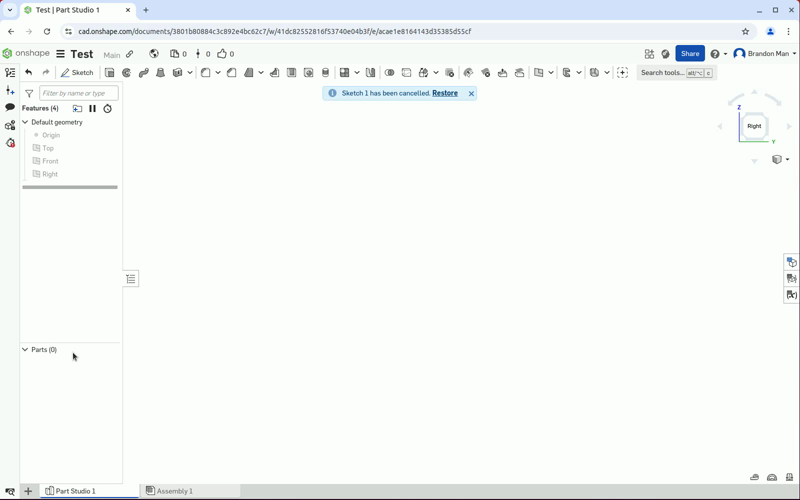
key(shift+y)
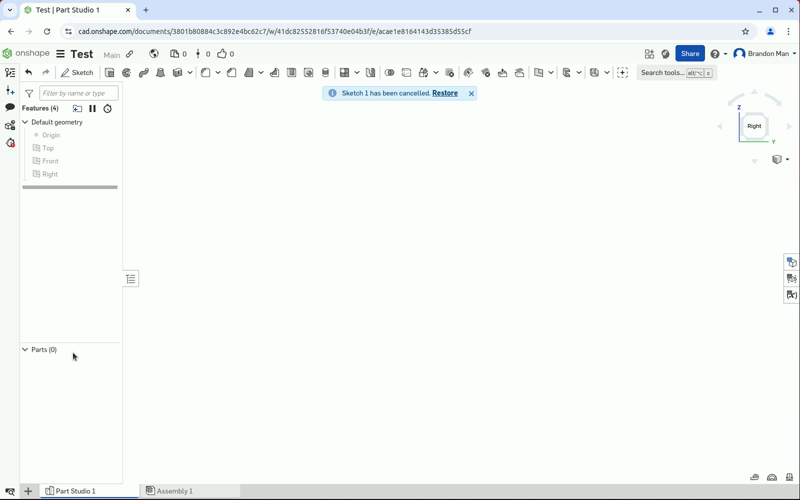
key(shift+s)
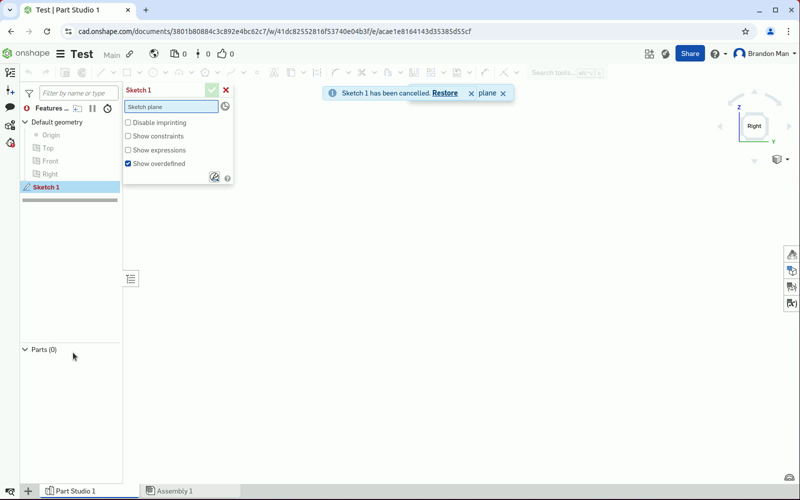
mouse_move(73, 176)
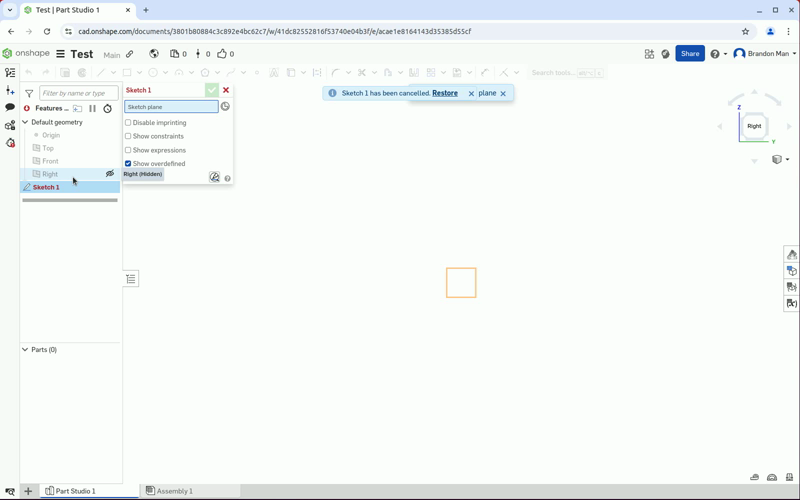
click(73, 176)
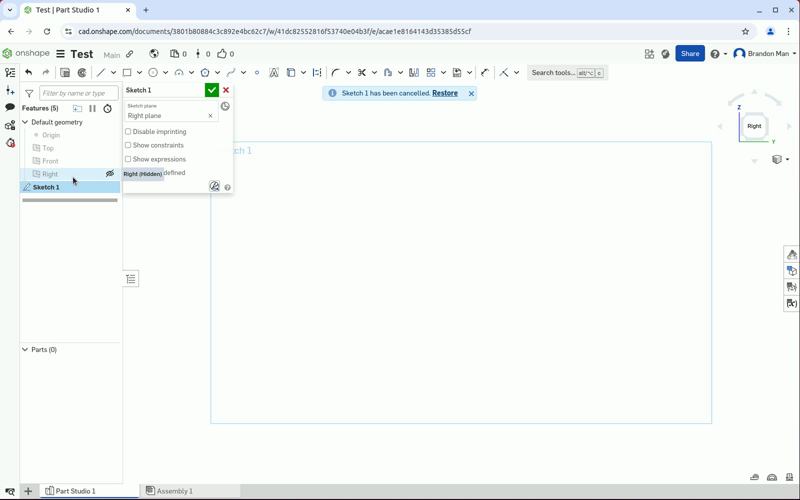
mouse_move(73, 352)
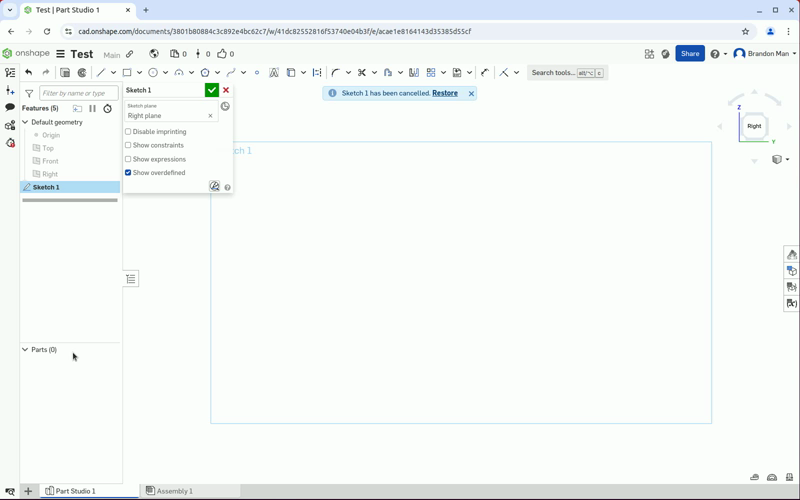
key(y)
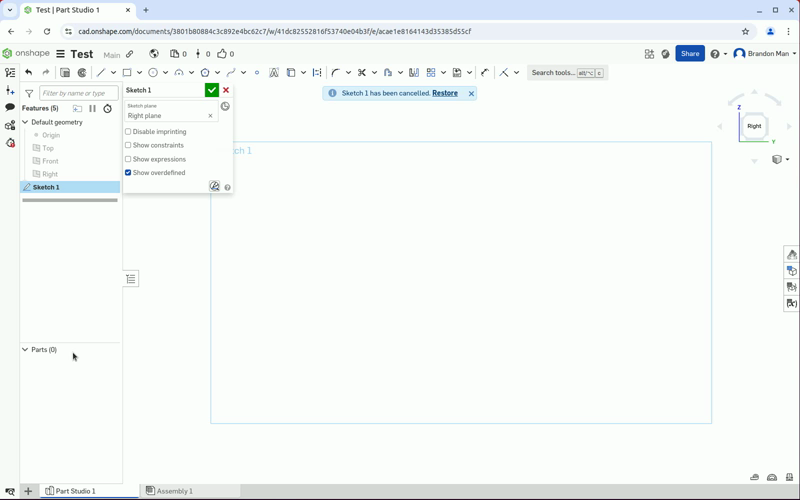
key(c)
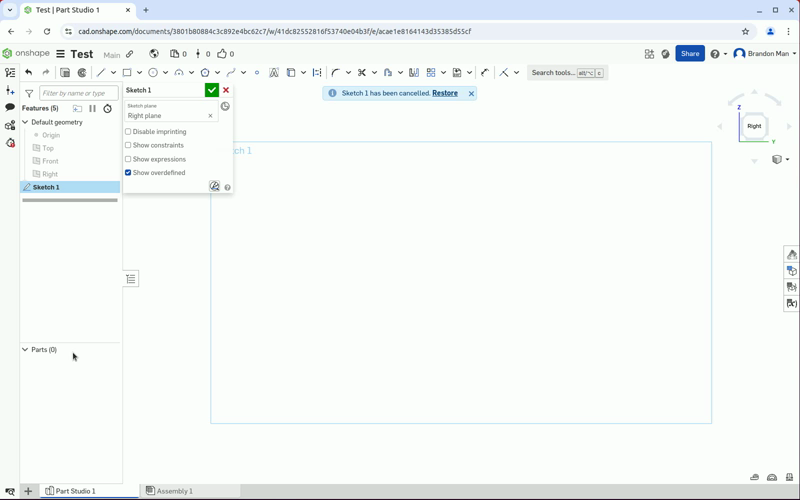
key_down(shift)
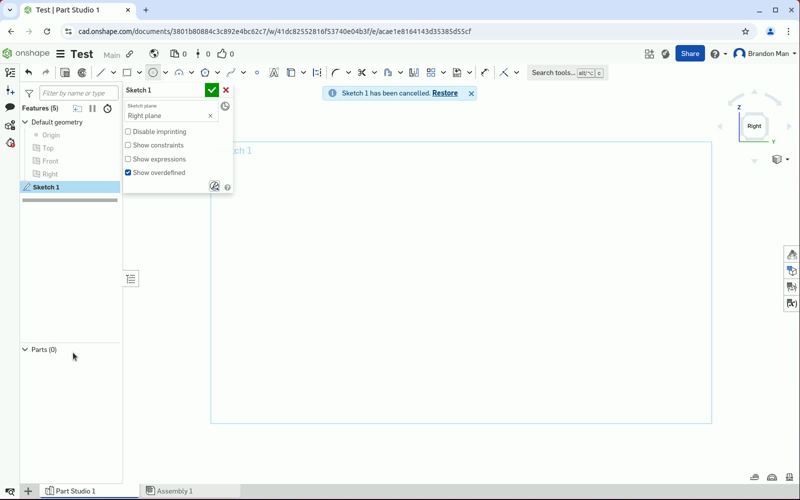
mouse_move(461, 282)
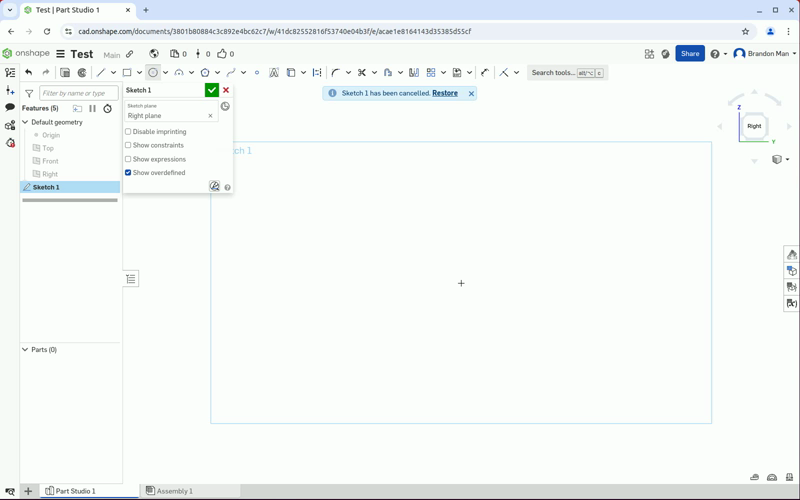
click(461, 282)
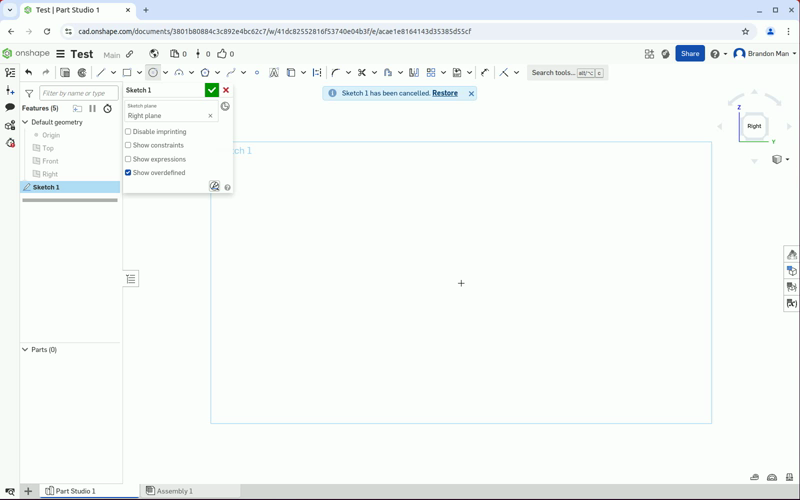
key_up(shift)
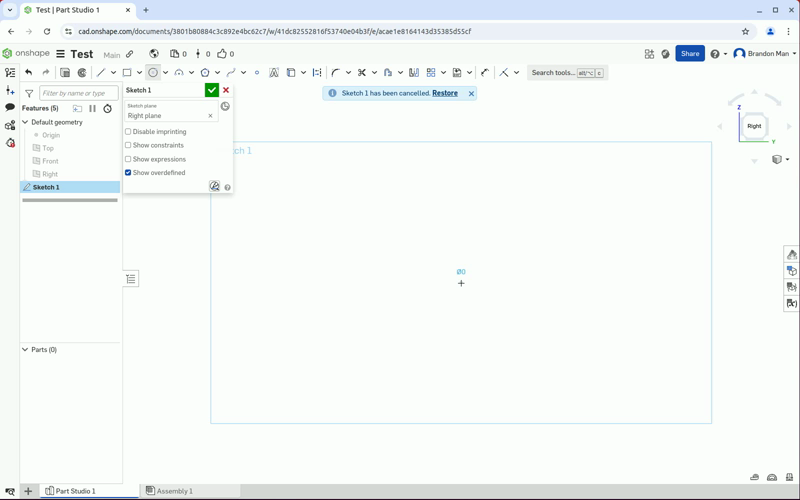
mouse_move(480, 282)
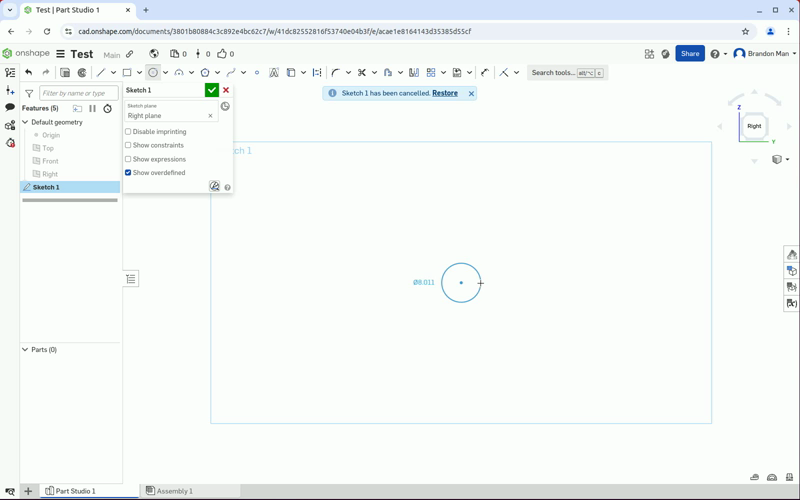
click(480, 282)
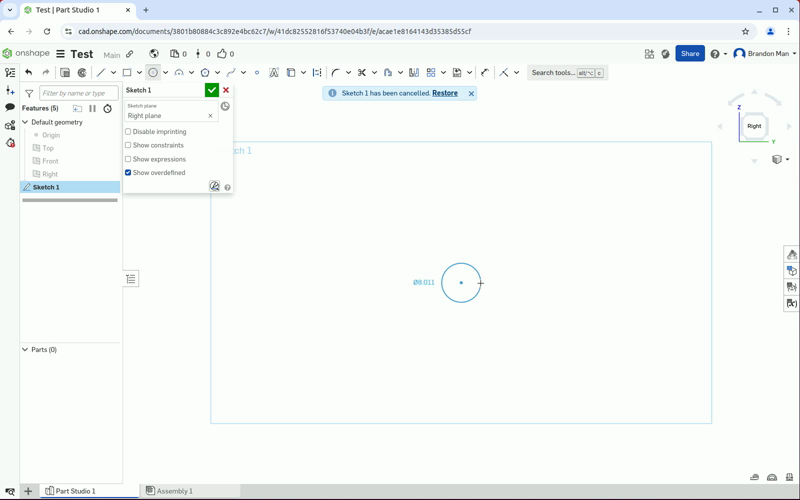
key(esc)
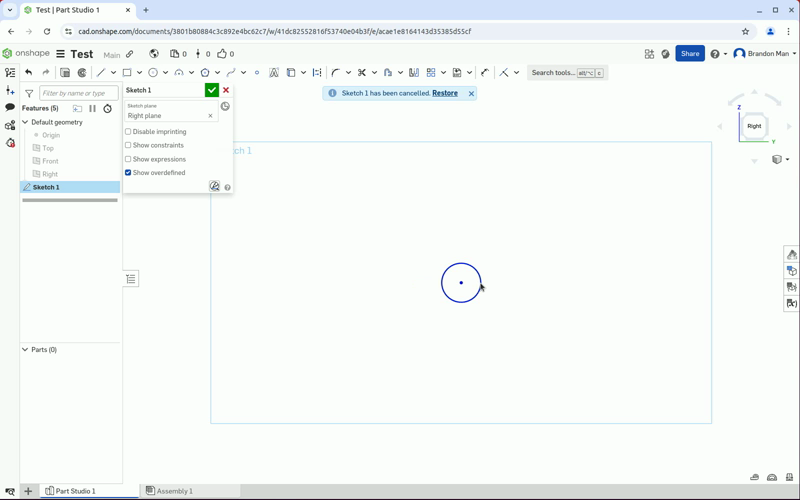
mouse_move(451, 279)
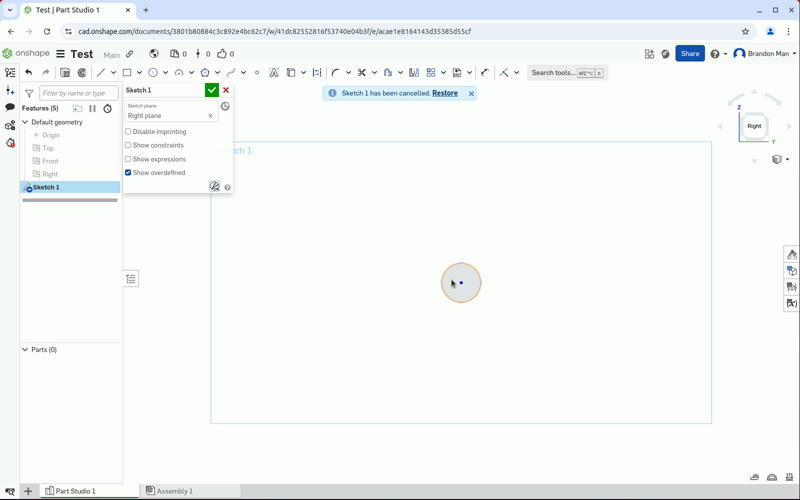
scroll(6)
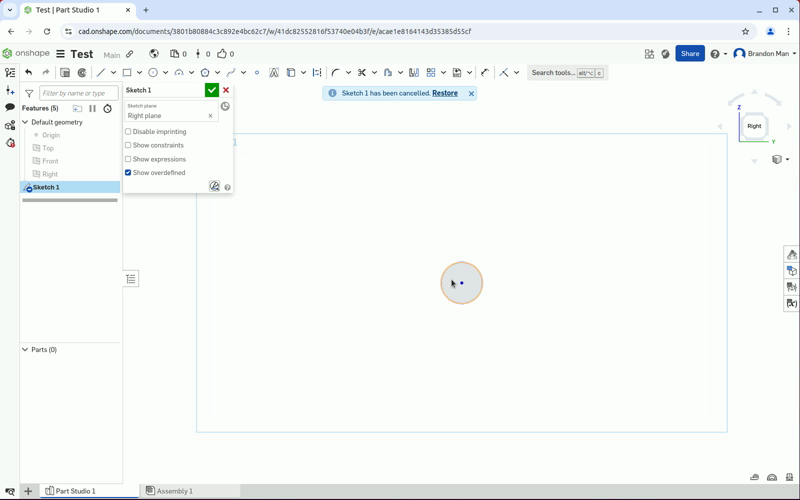
scroll(6)
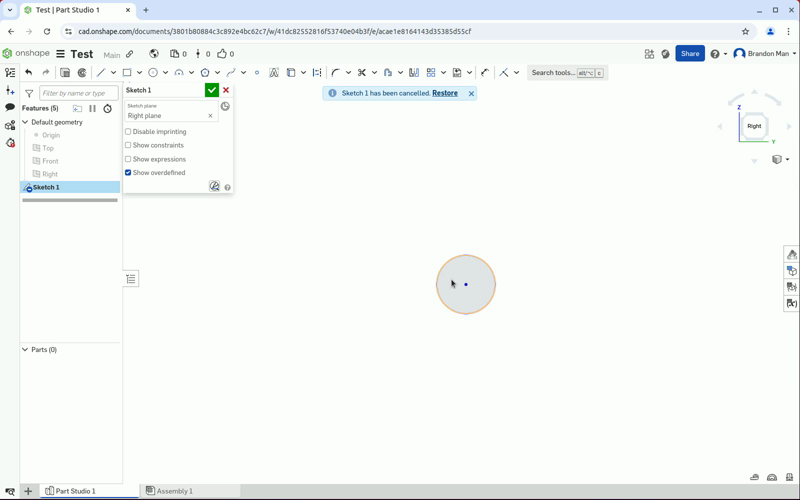
scroll(6)
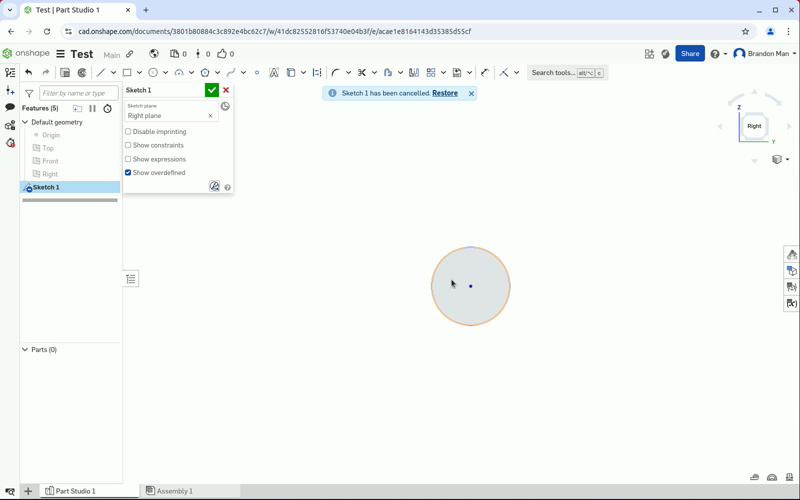
scroll(6)
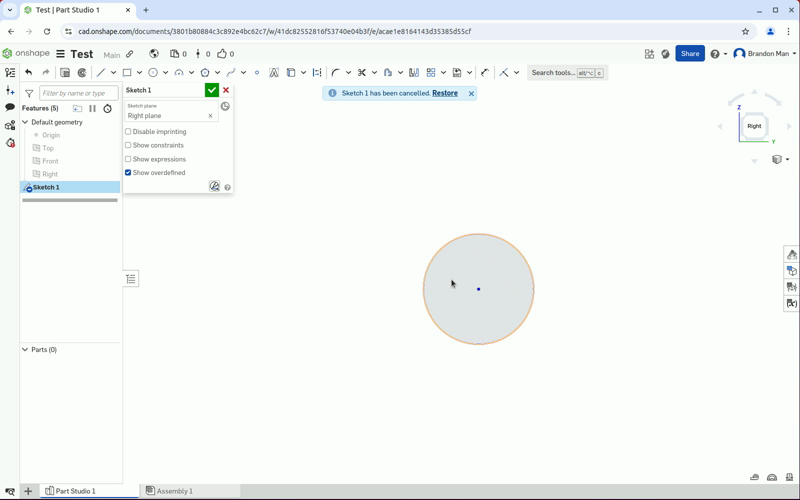
scroll(6)
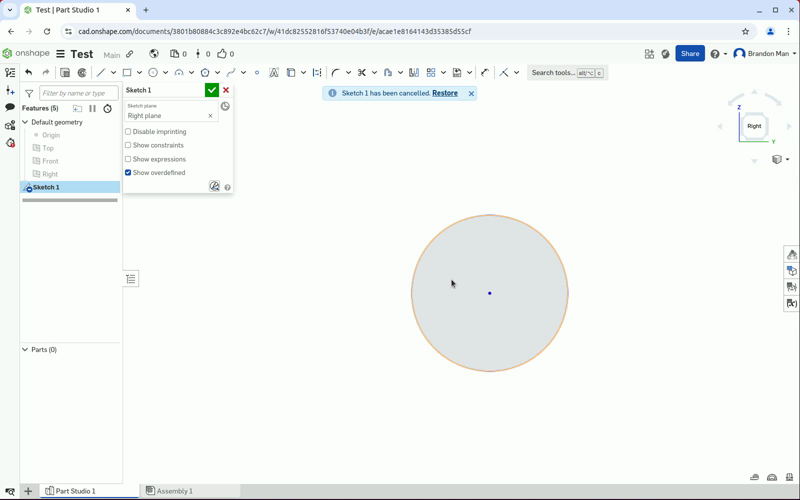
scroll(6)
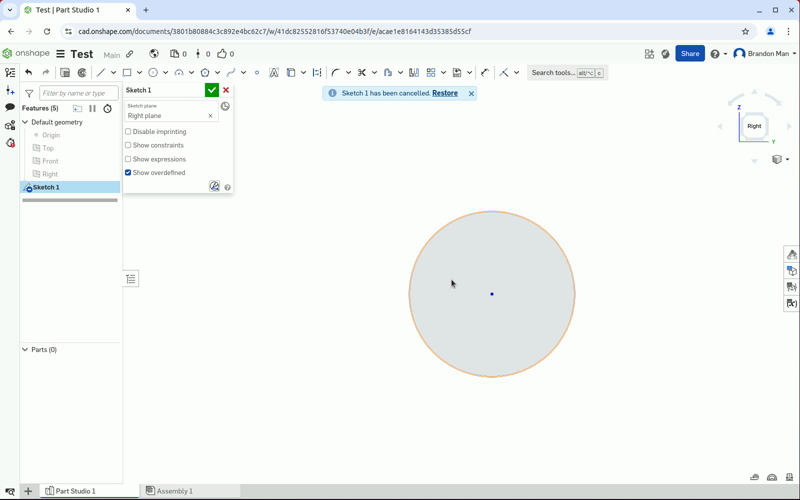
scroll(6)
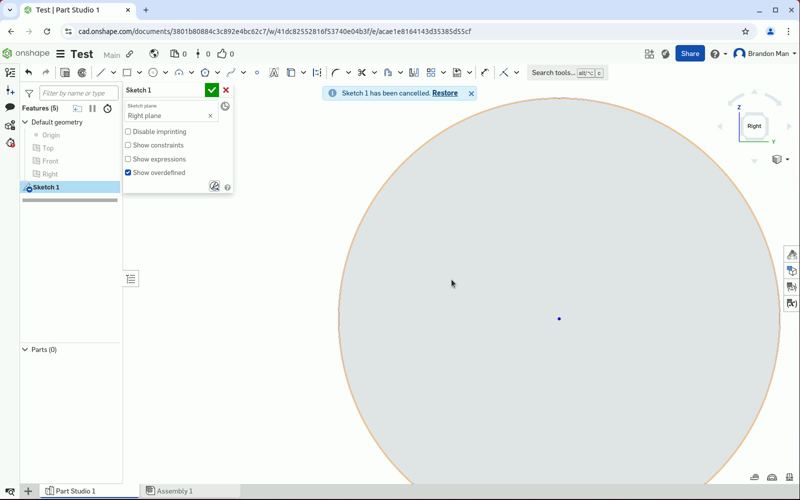
click(451, 279)
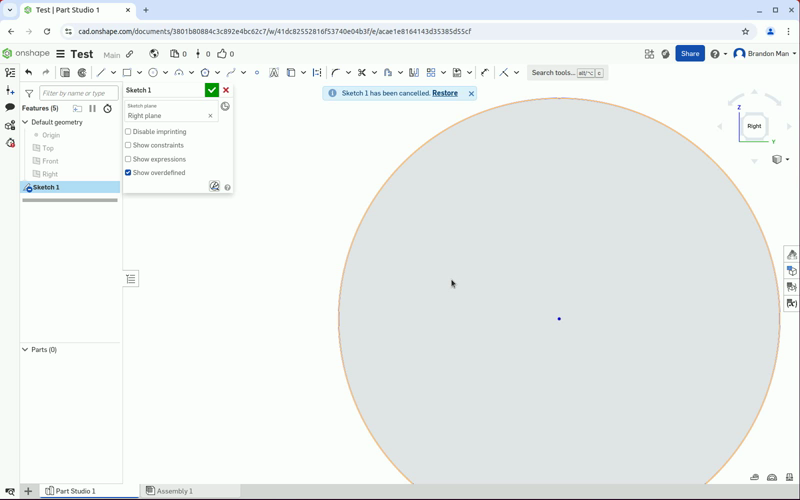
scroll(-6)
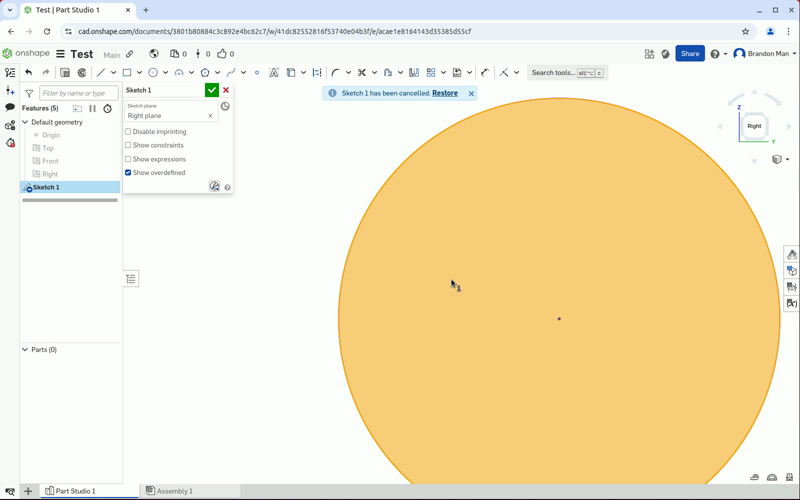
scroll(-6)
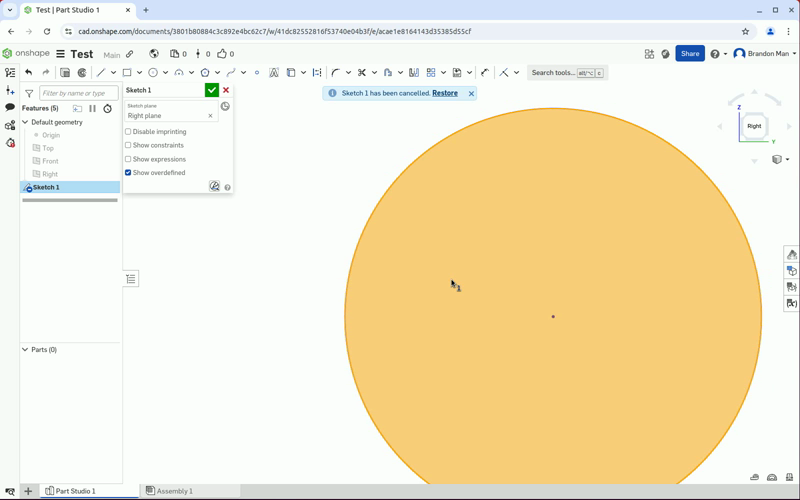
scroll(-6)
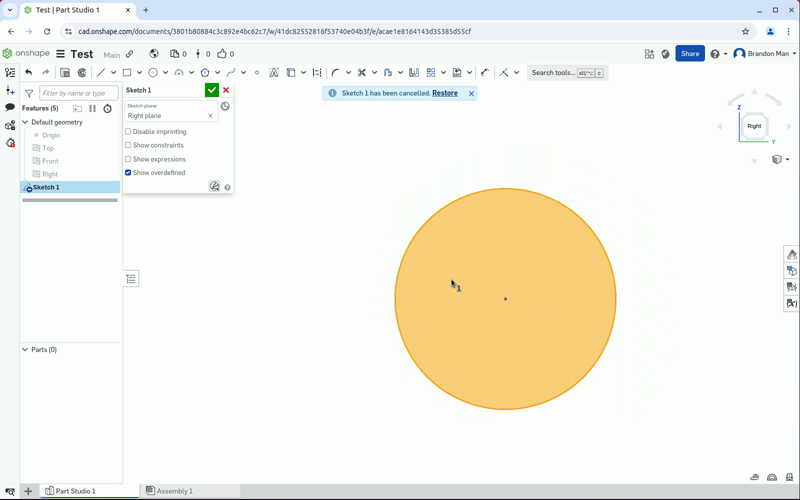
scroll(-6)
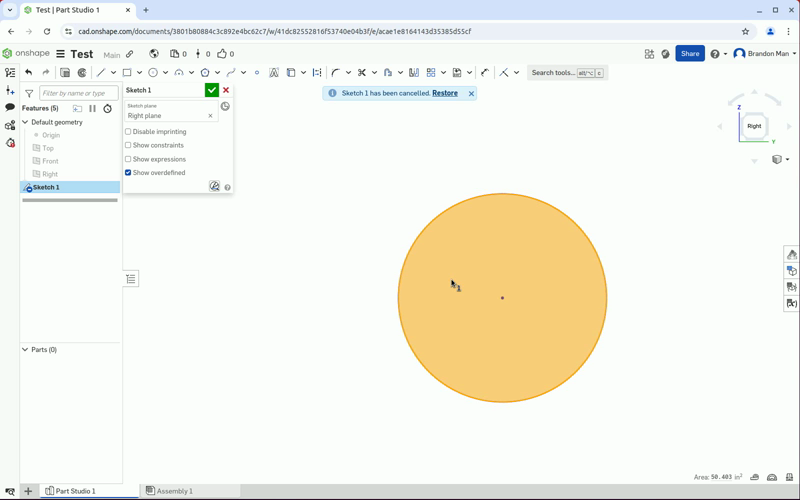
scroll(-6)
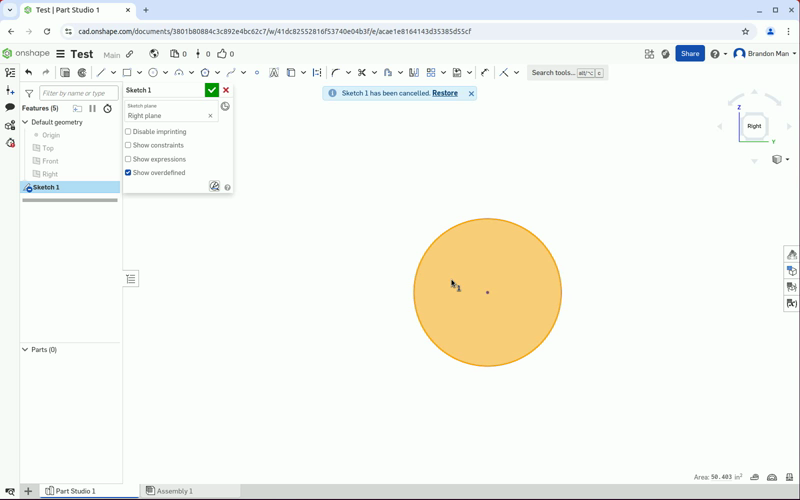
scroll(-6)
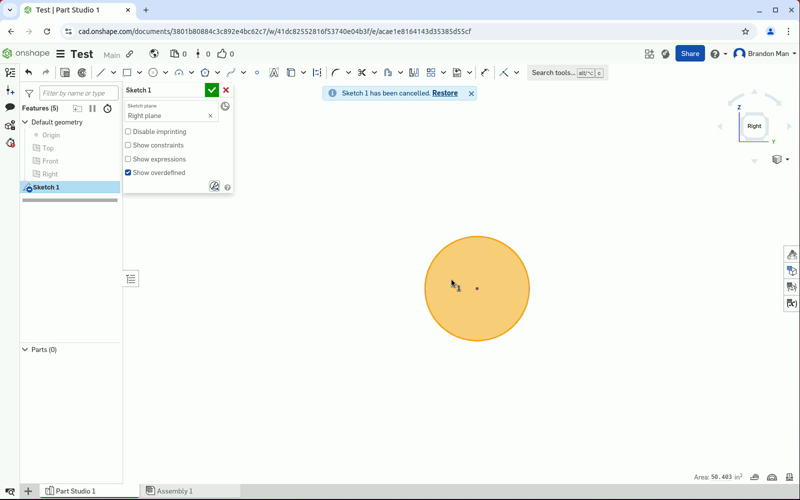
scroll(-6)
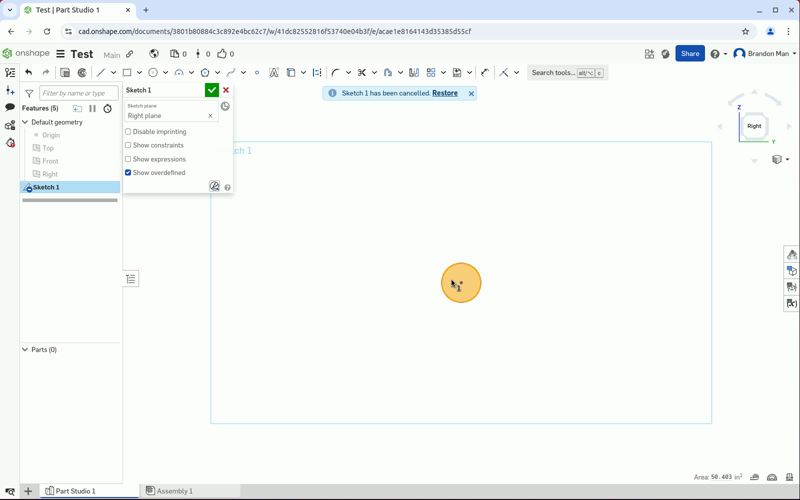
mouse_move(73, 352)
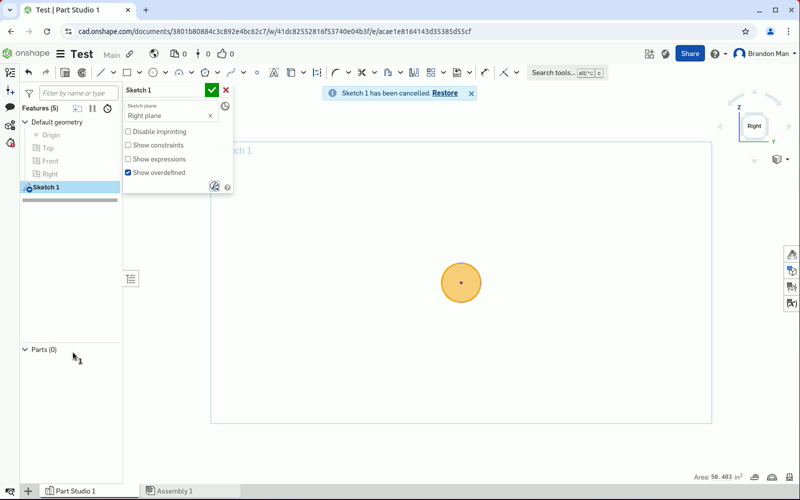
key(shift+y)
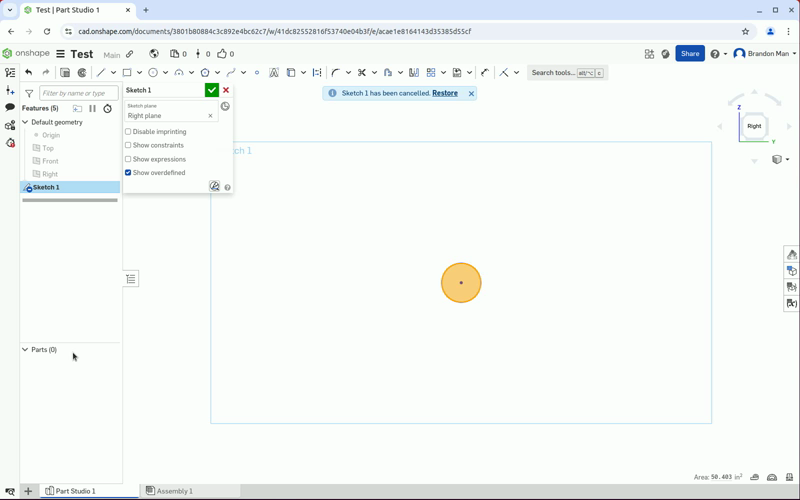
key(shift+e)
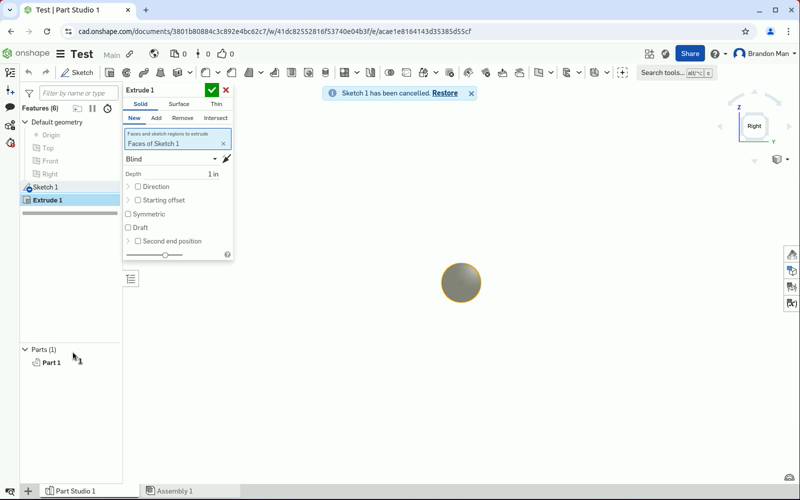
mouse_move(143, 106)
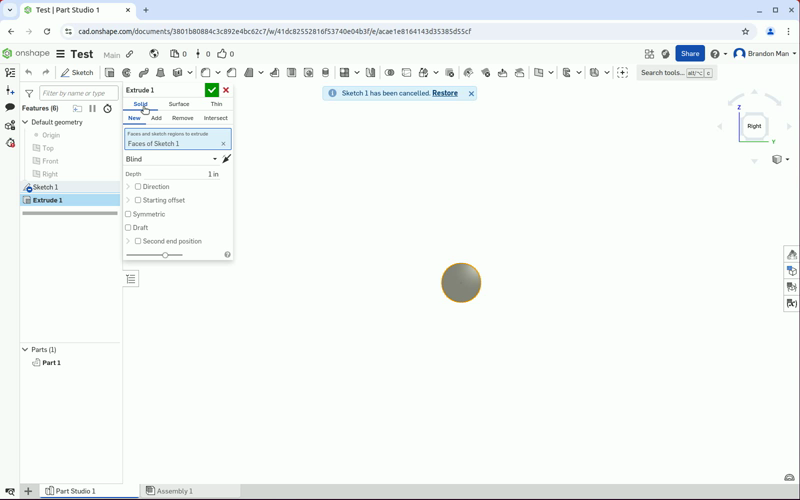
click(143, 106)
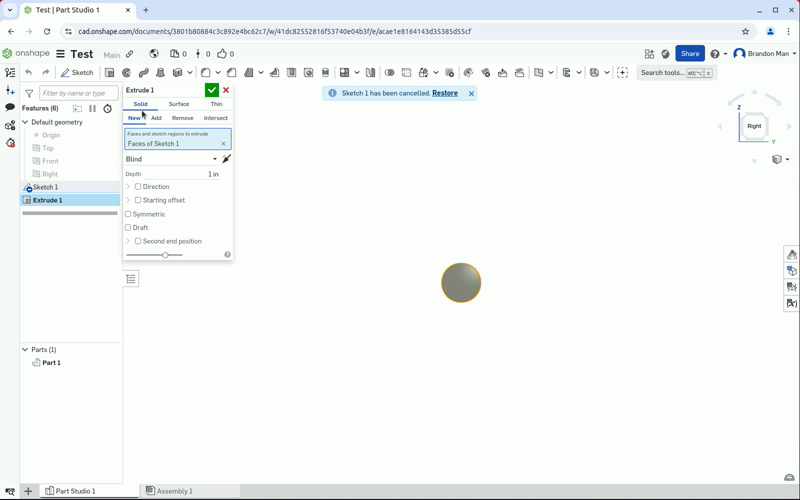
mouse_move(137, 120)
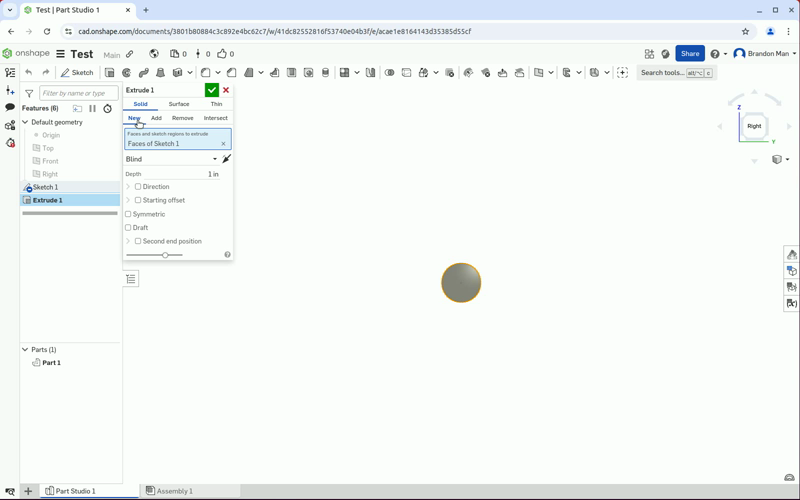
click(137, 120)
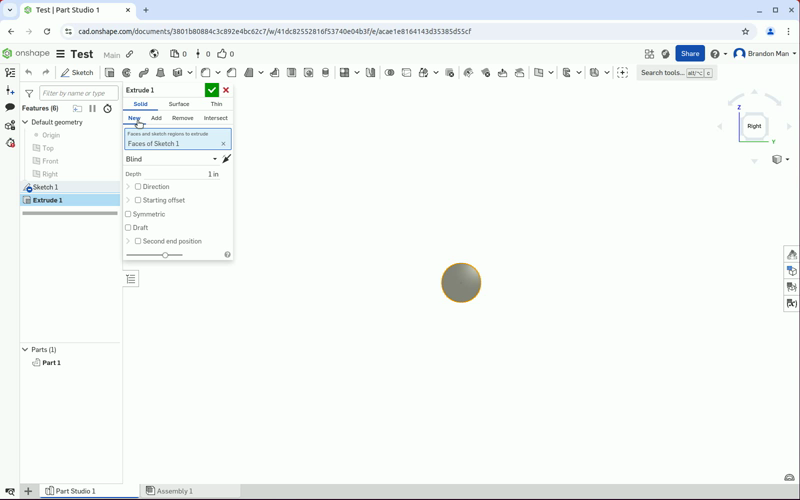
key(tab, 4)
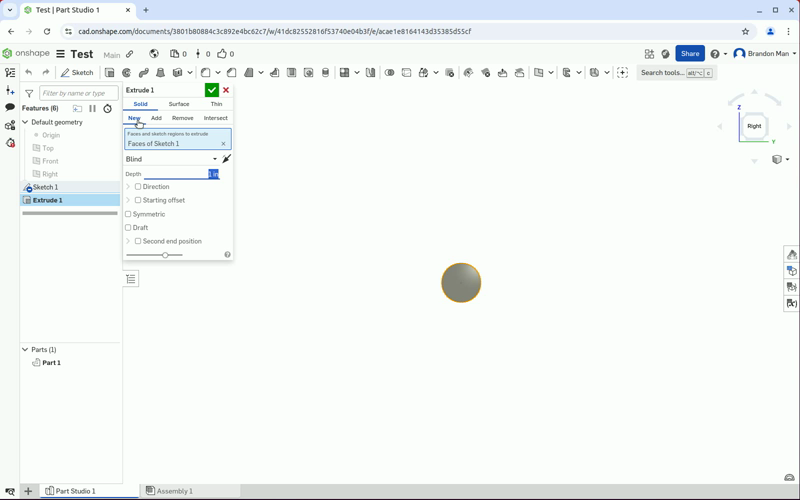
text(19.257)
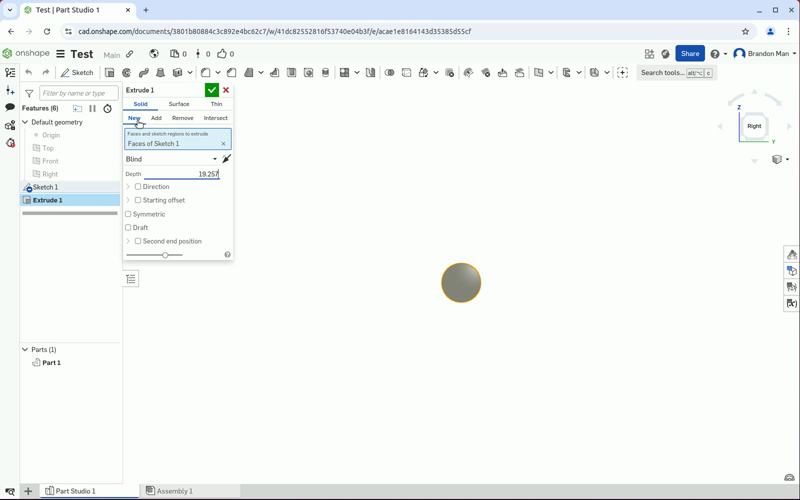
key(enter)
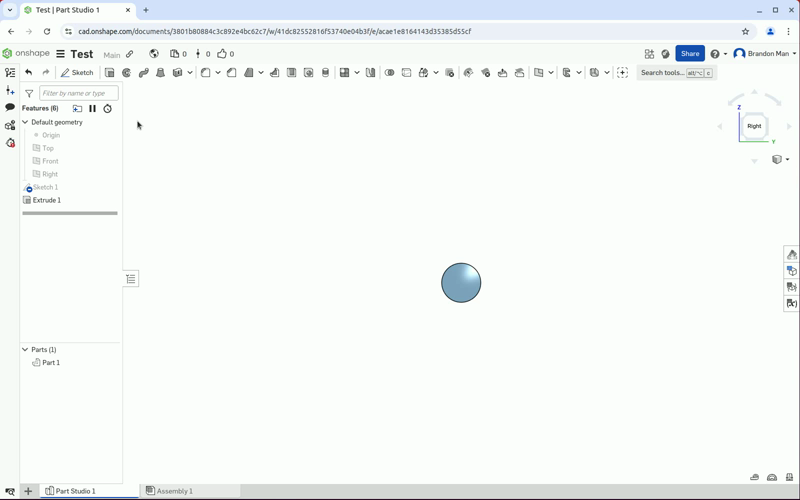
key(shift+h)
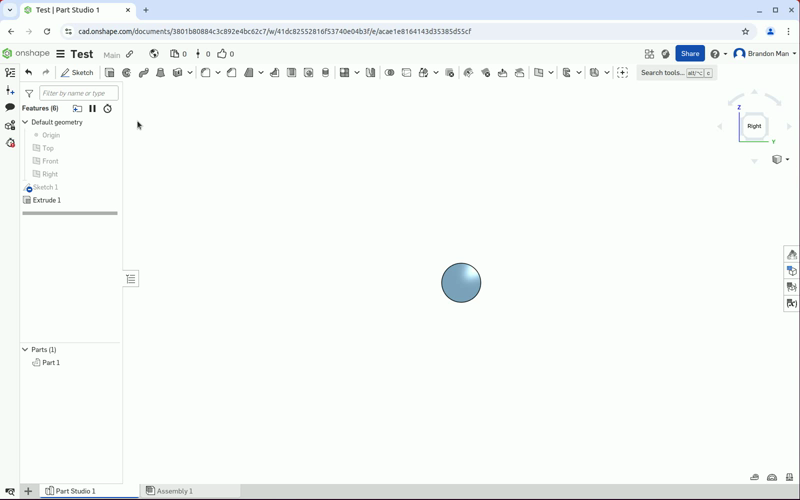
key(shift+h)
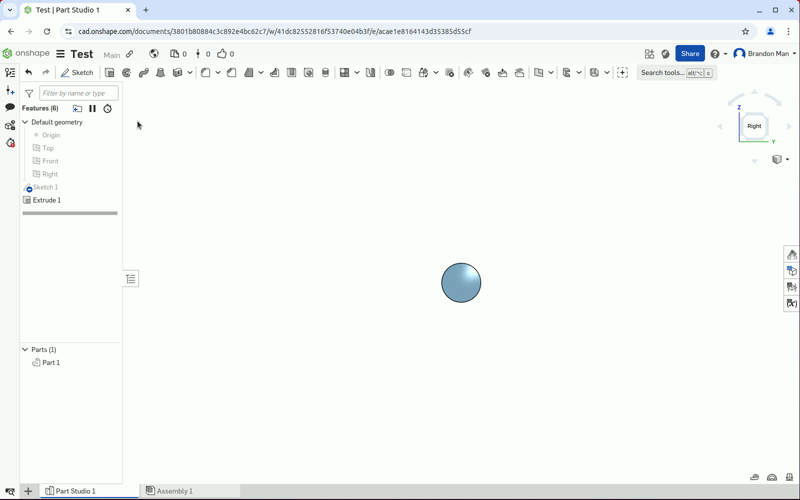
mouse_move(73, 189)
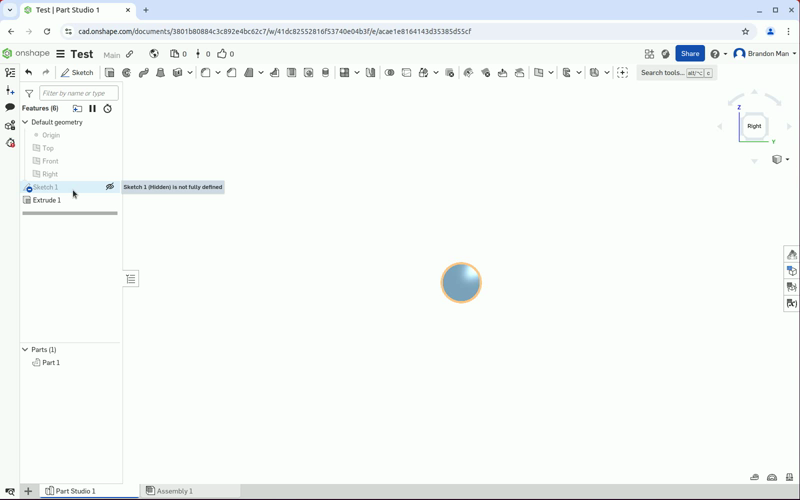
click(73, 189)
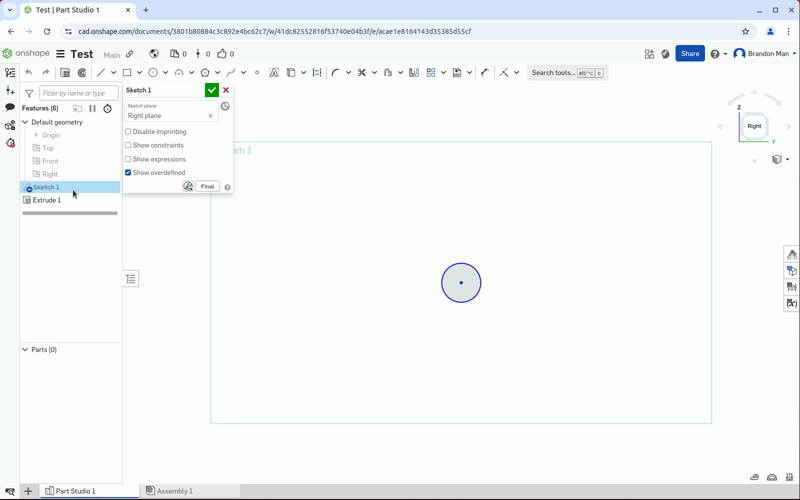
mouse_move(229, 92)
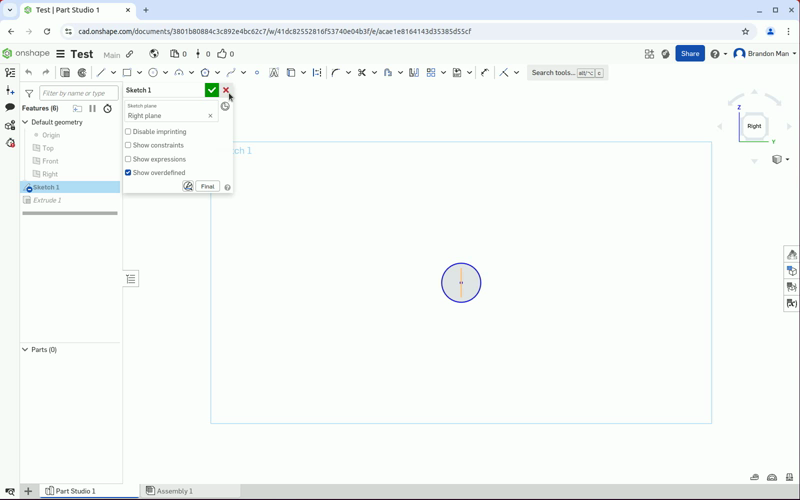
click(229, 92)
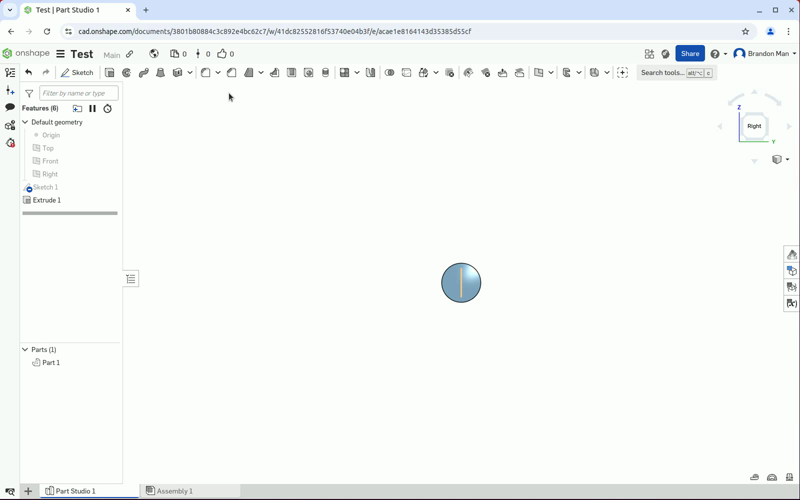
mouse_move(541, 75)
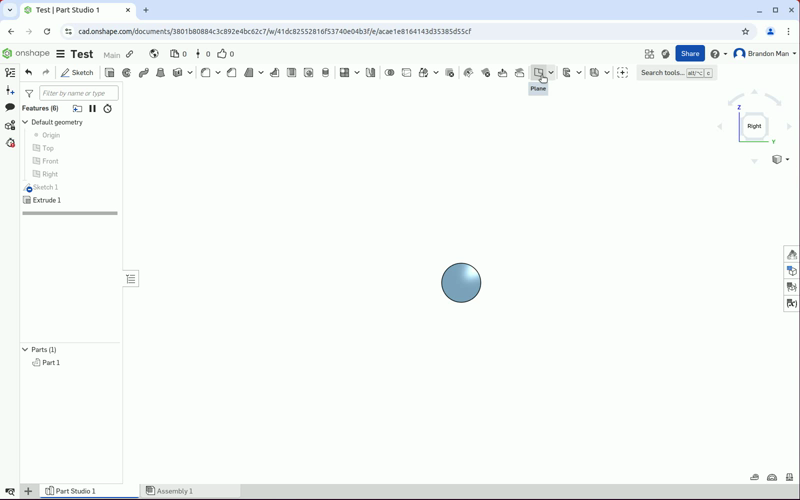
click(541, 75)
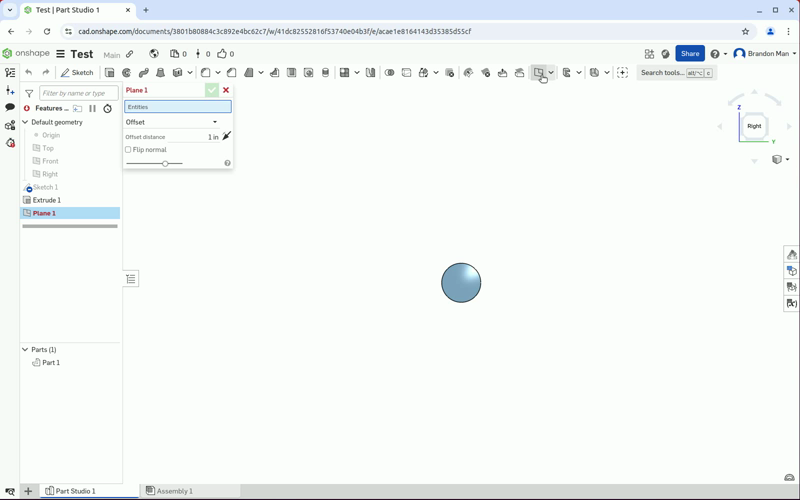
mouse_move(73, 176)
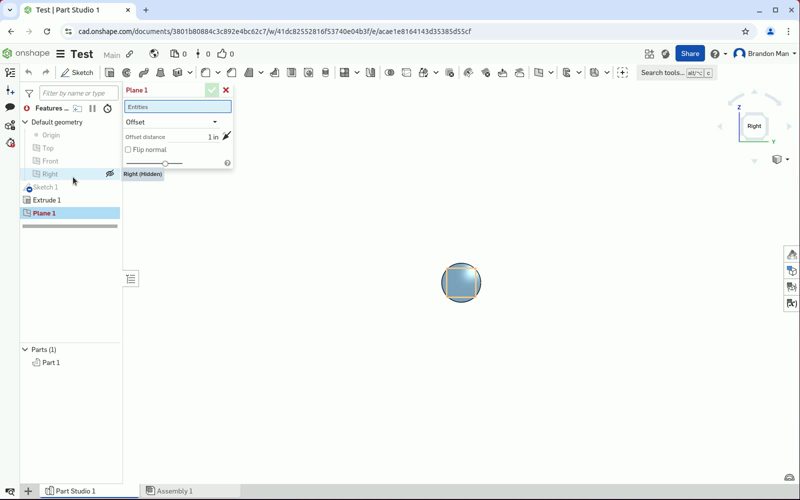
click(73, 176)
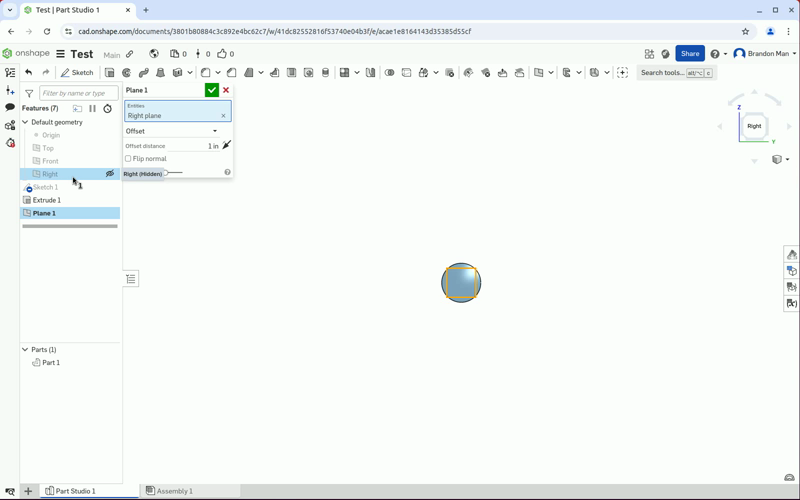
key(tab, 2)
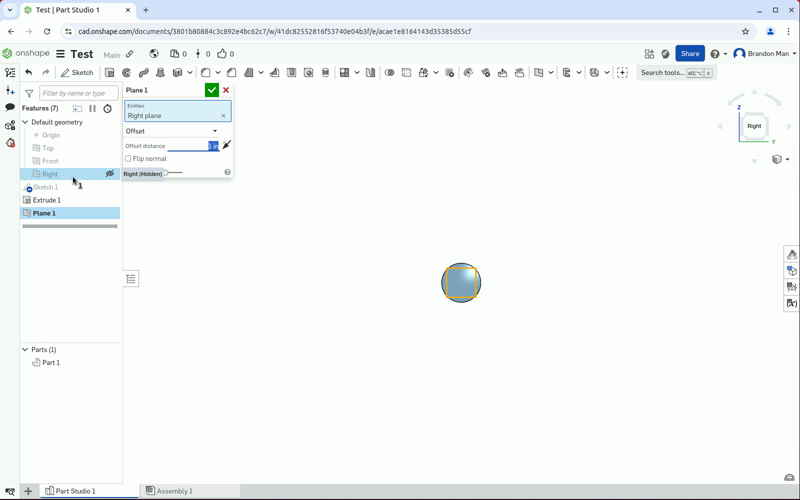
text(19.257)
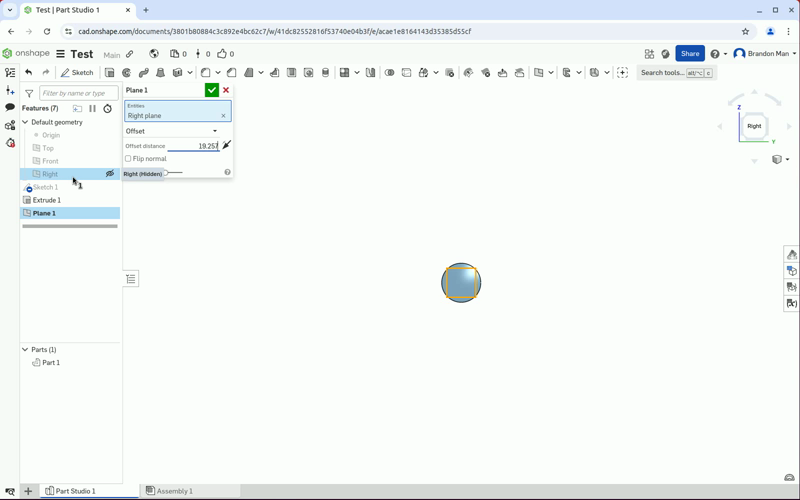
key(enter, 2)
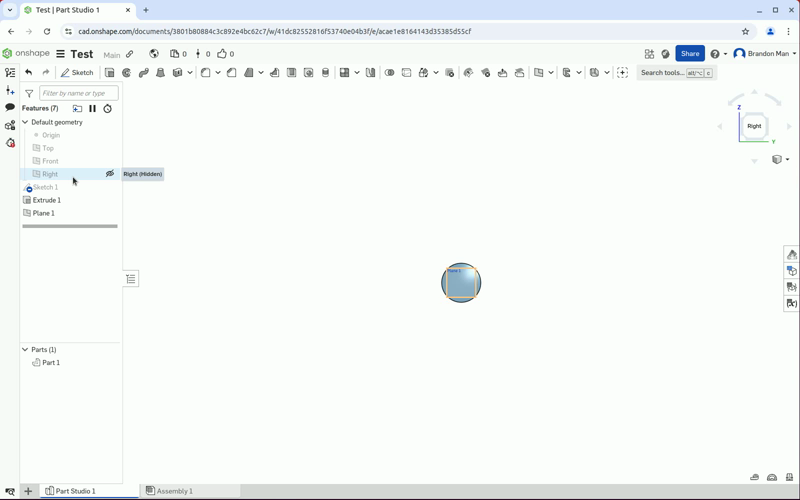
key(shift+s)
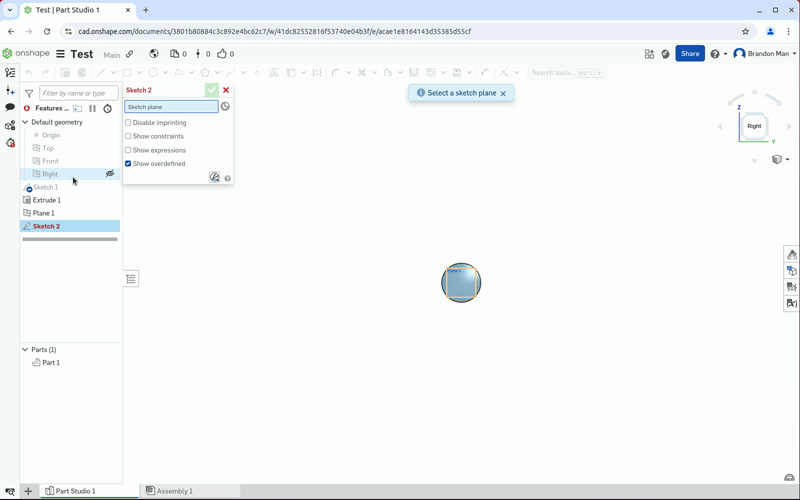
mouse_move(73, 215)
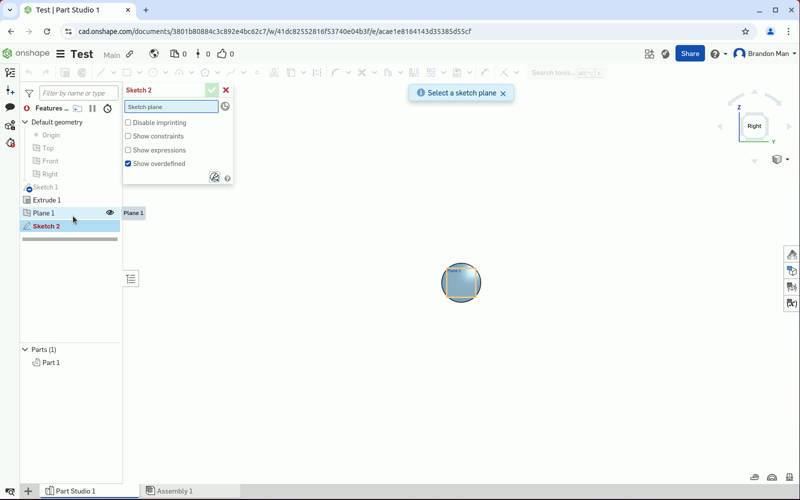
click(73, 215)
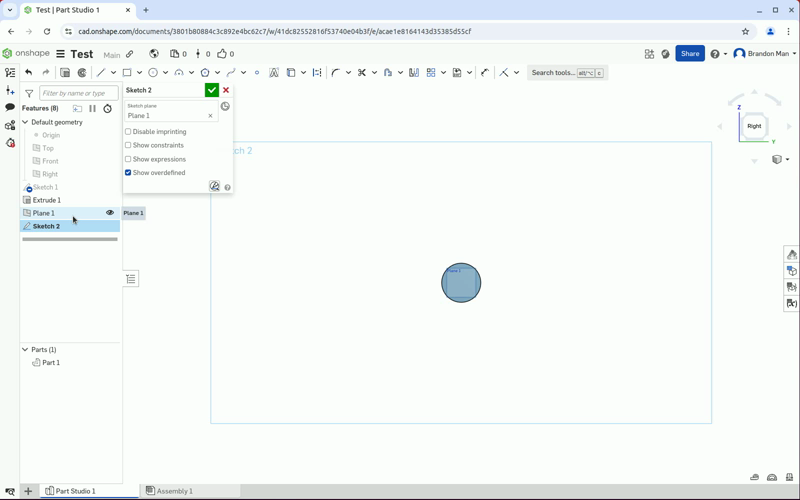
mouse_move(73, 352)
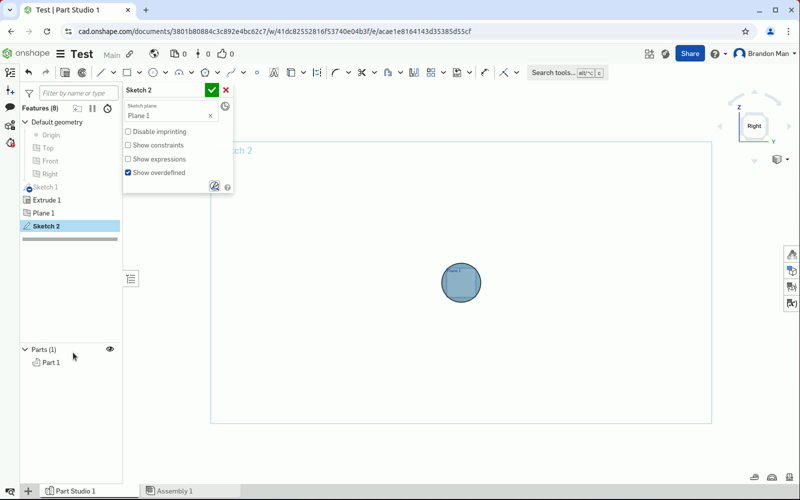
key(y)
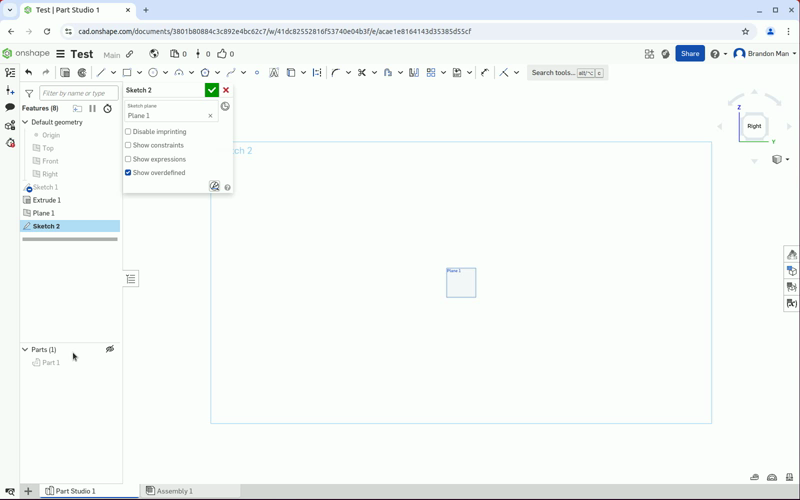
key(c)
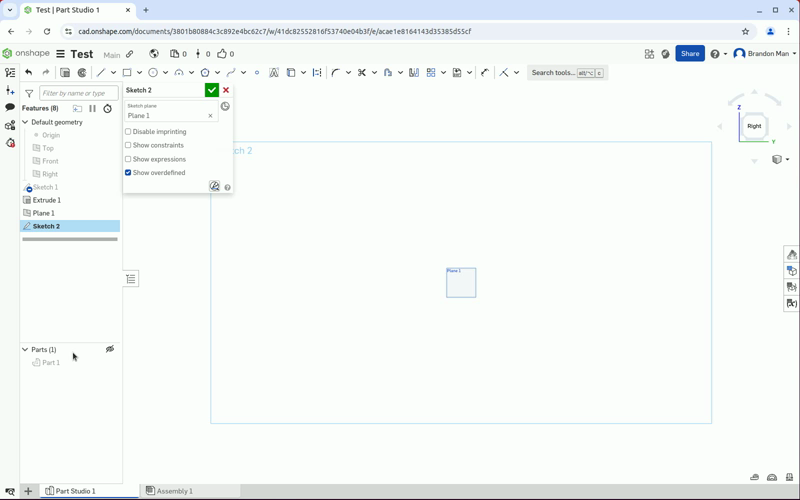
key_down(shift)
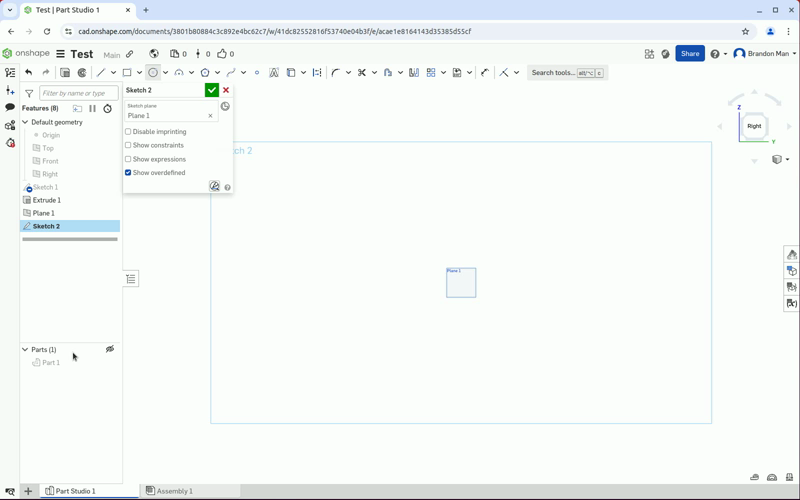
mouse_move(461, 282)
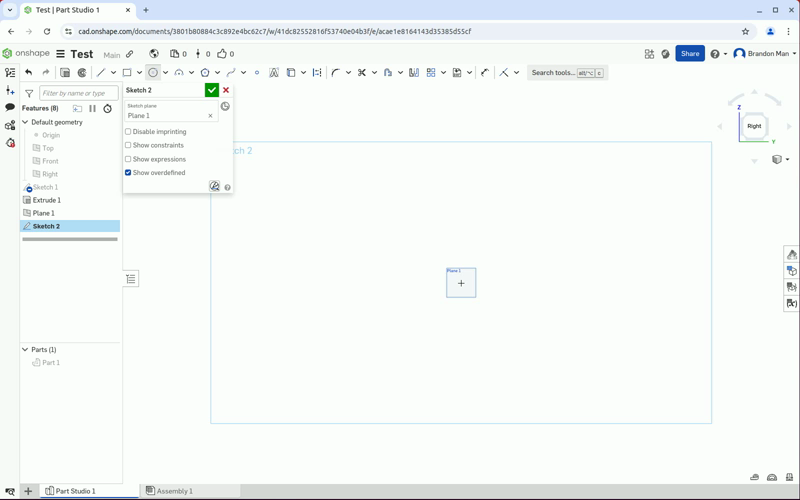
click(461, 282)
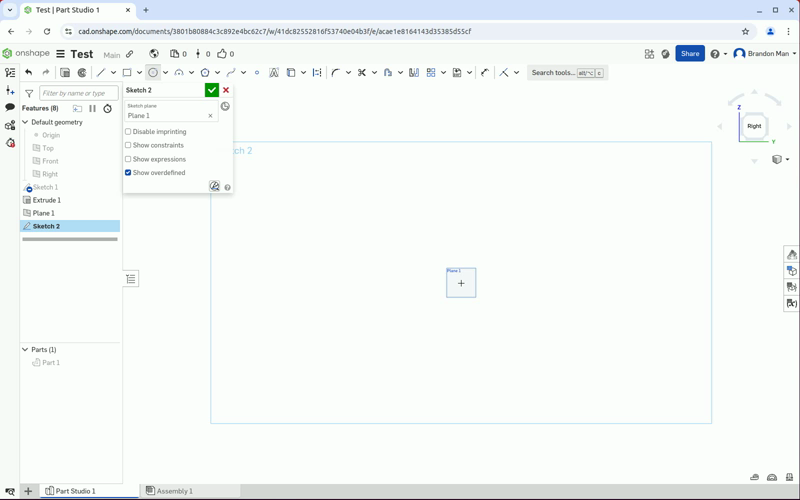
key_up(shift)
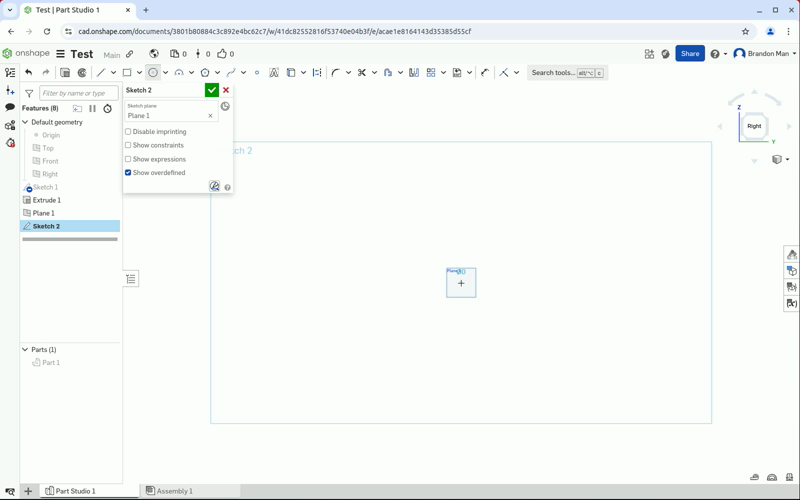
mouse_move(464, 282)
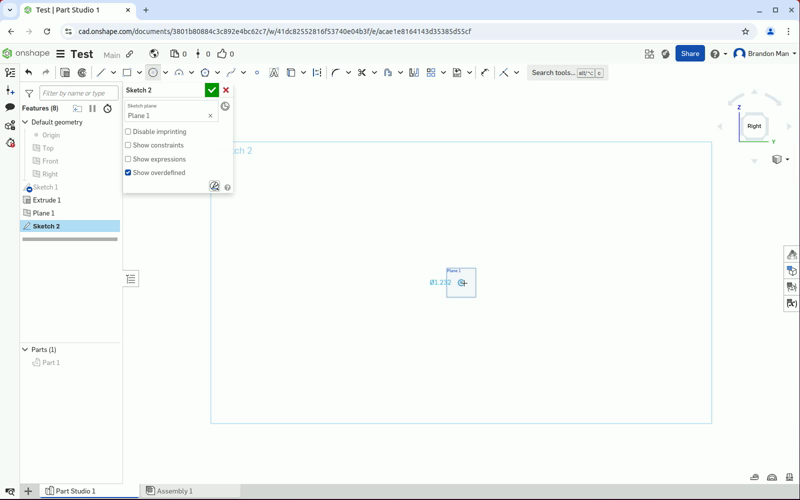
click(464, 282)
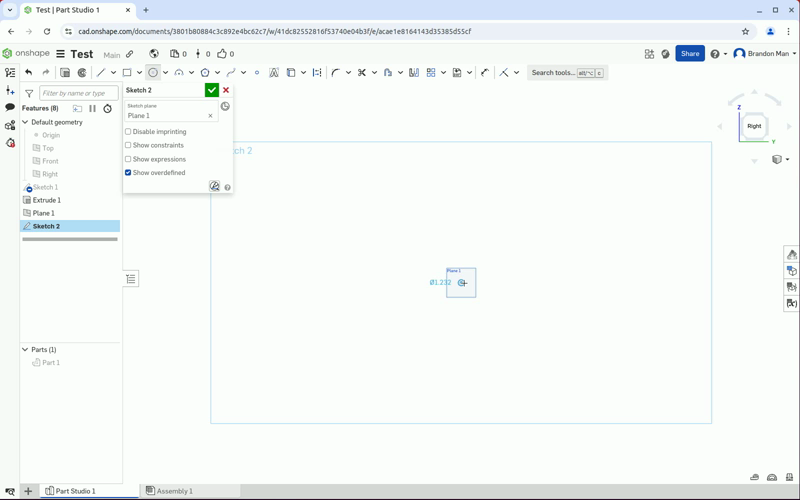
key(esc)
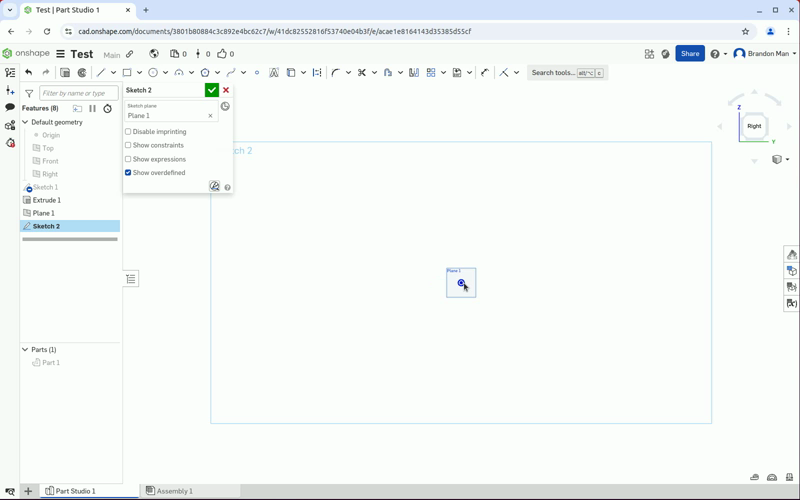
mouse_move(459, 284)
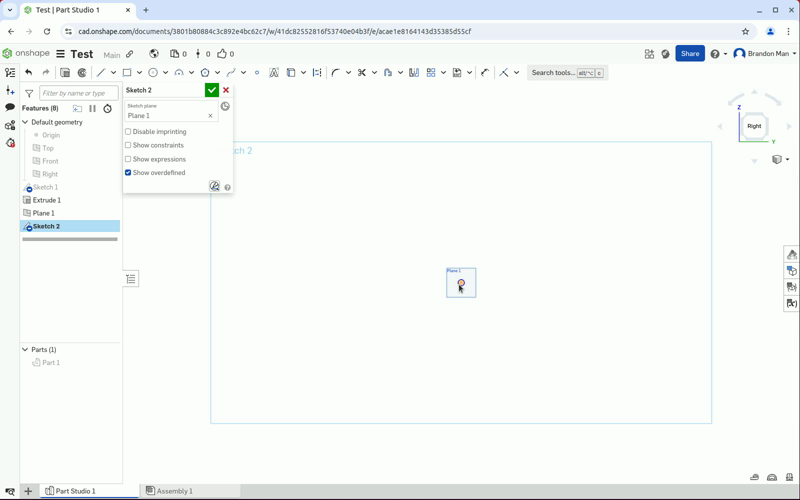
scroll(6)
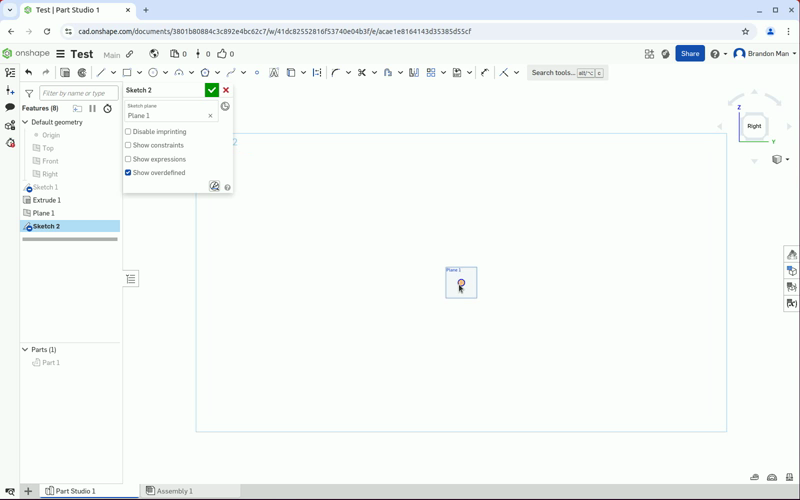
scroll(6)
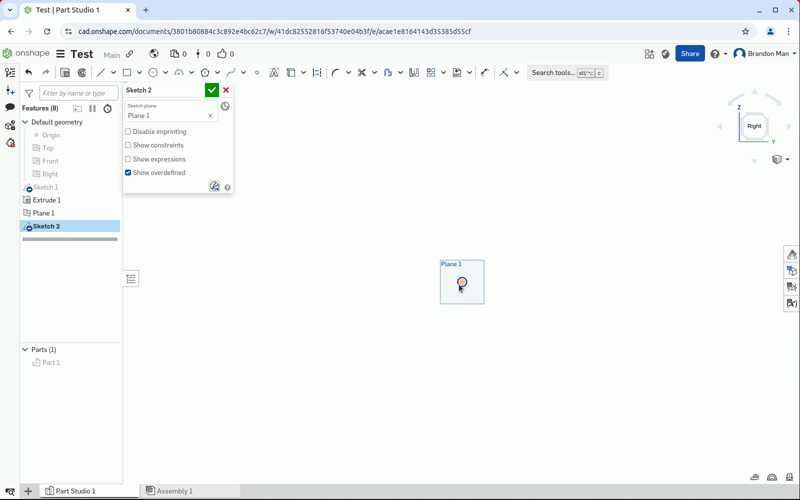
scroll(6)
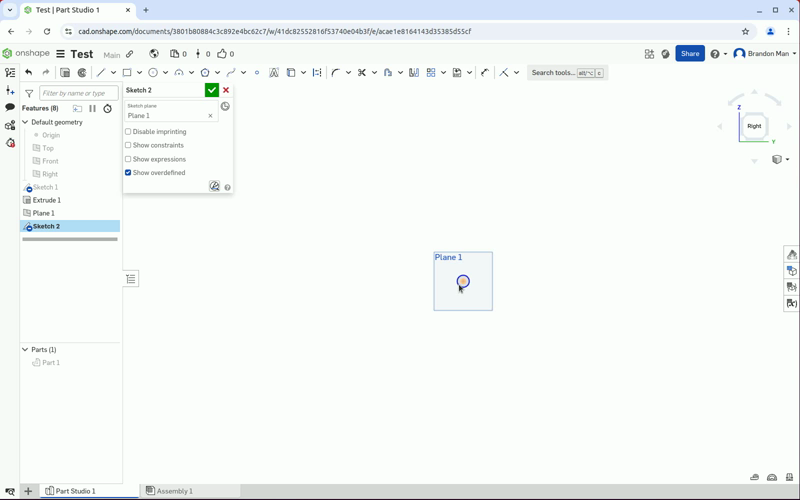
scroll(6)
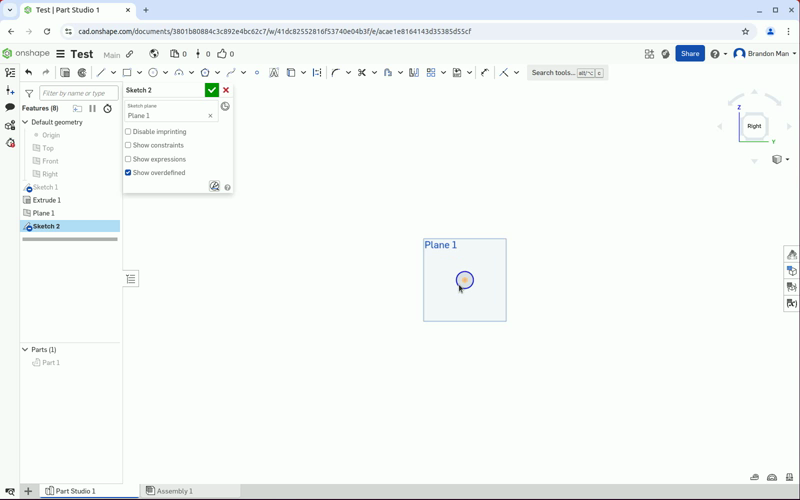
scroll(6)
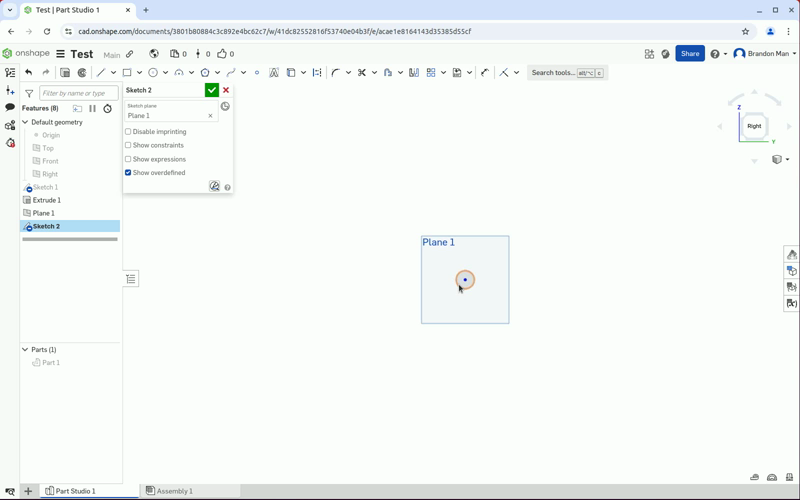
scroll(6)
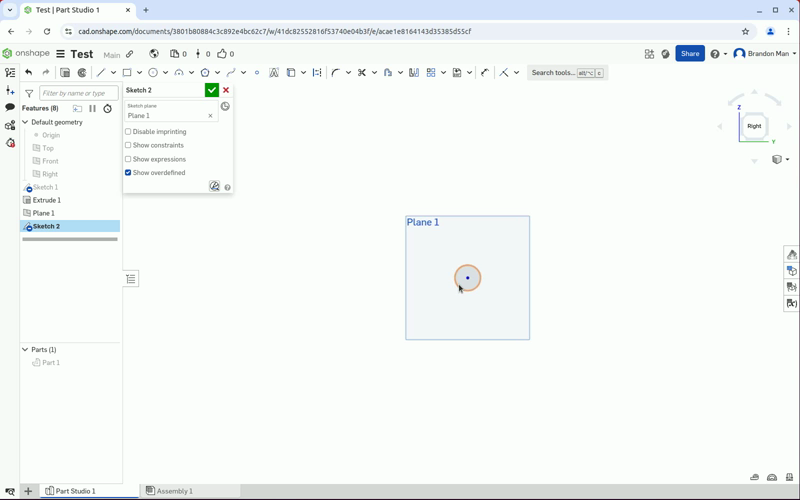
scroll(6)
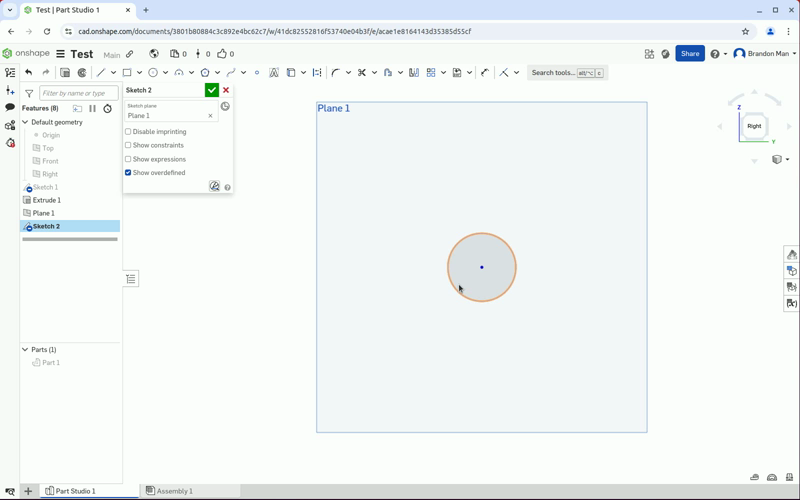
click(459, 284)
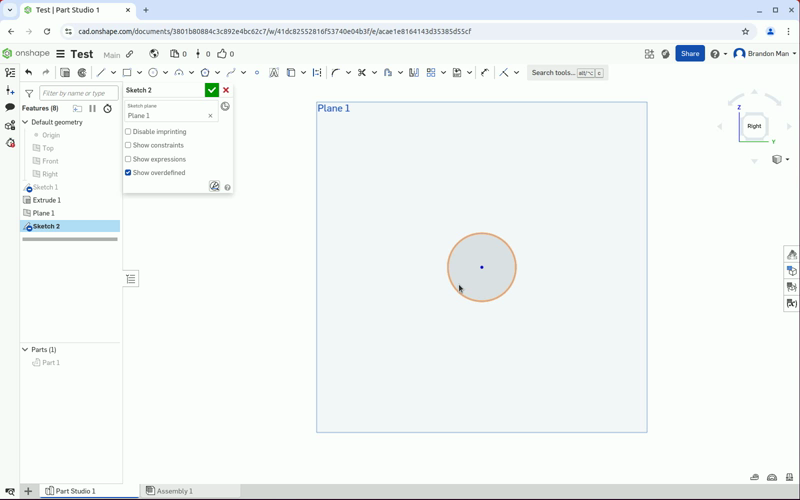
scroll(-6)
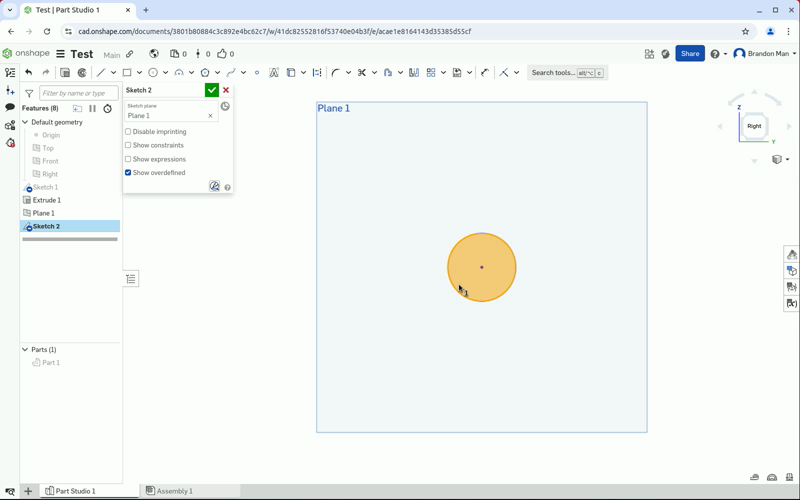
scroll(-6)
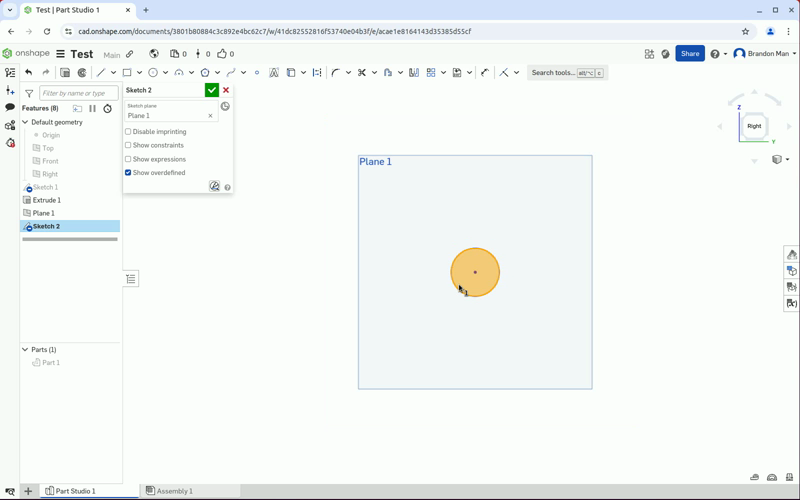
scroll(-6)
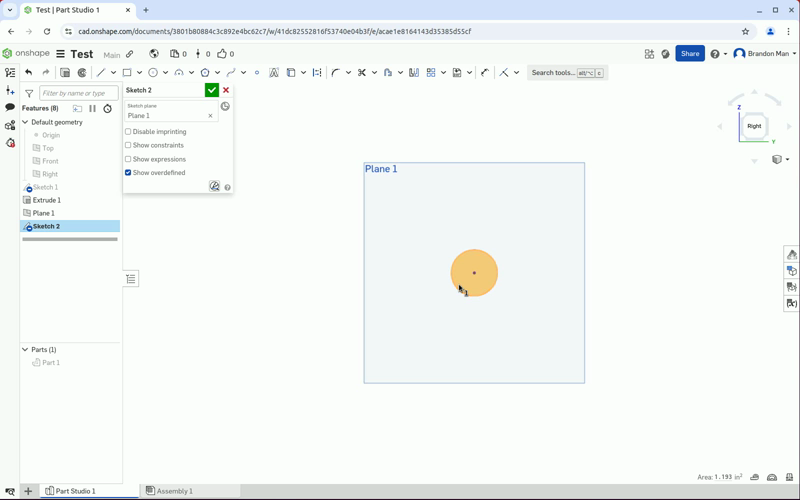
scroll(-6)
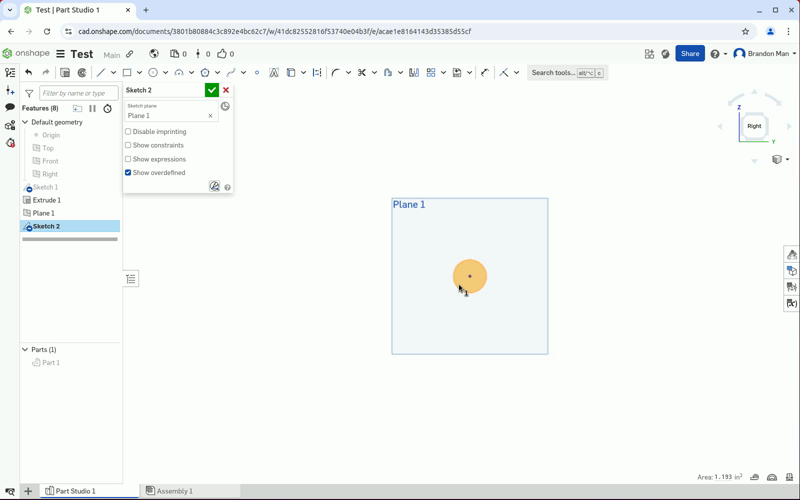
scroll(-6)
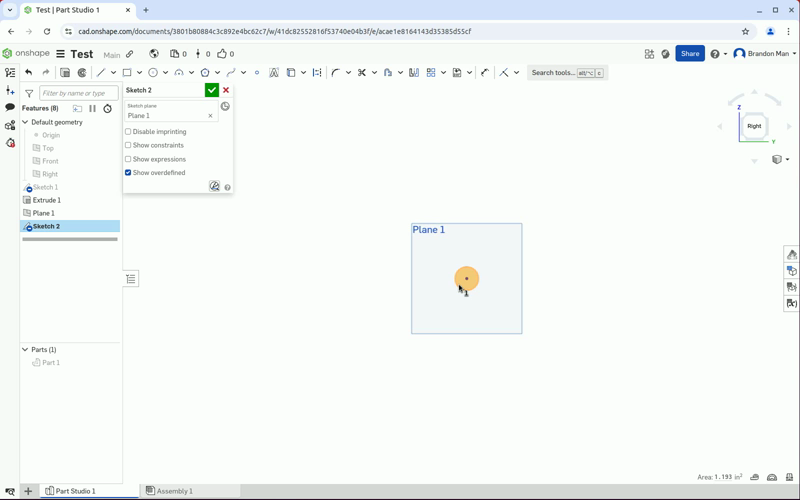
scroll(-6)
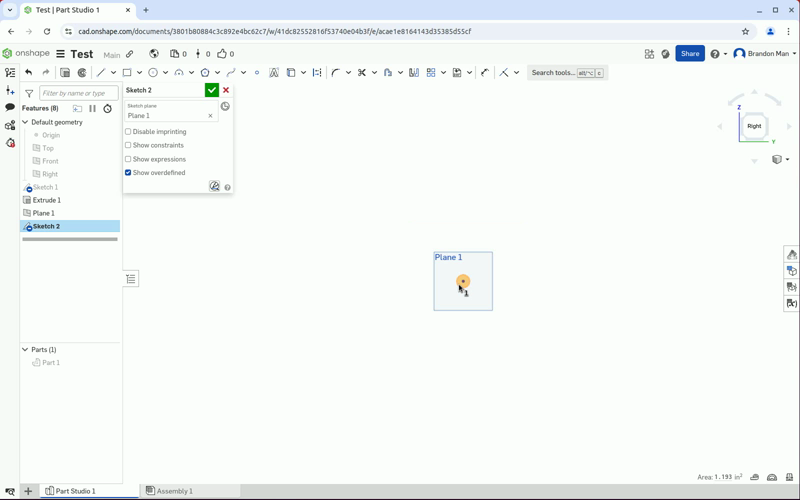
scroll(-6)
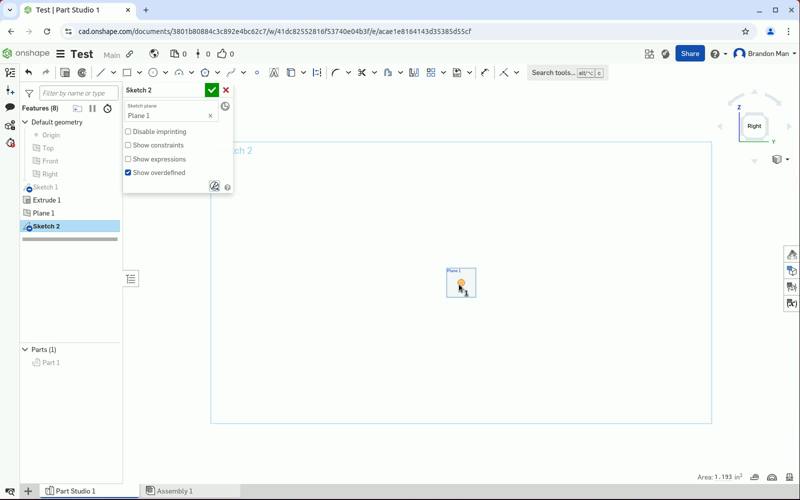
mouse_move(73, 352)
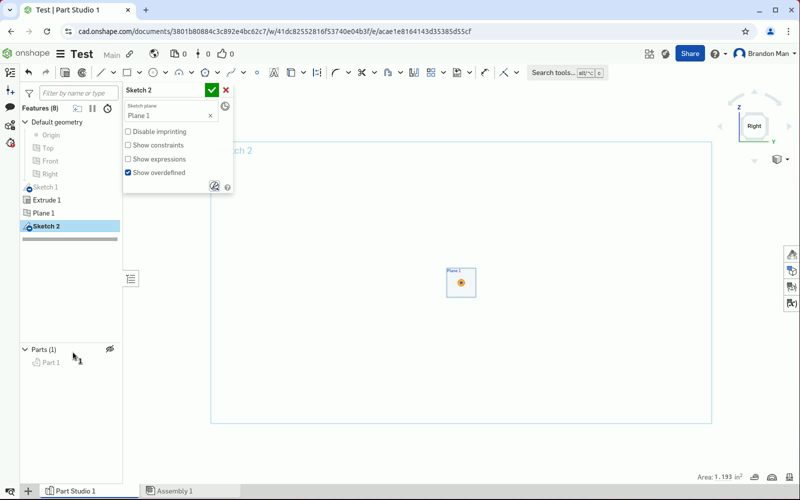
key(shift+y)
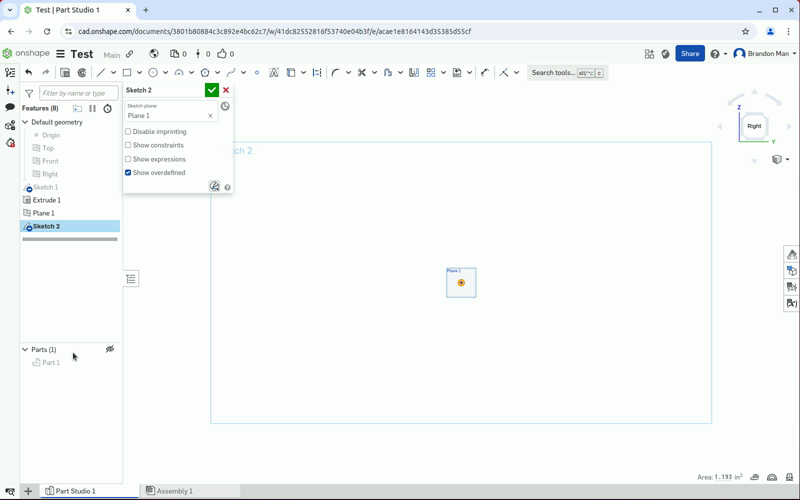
key(shift+e)
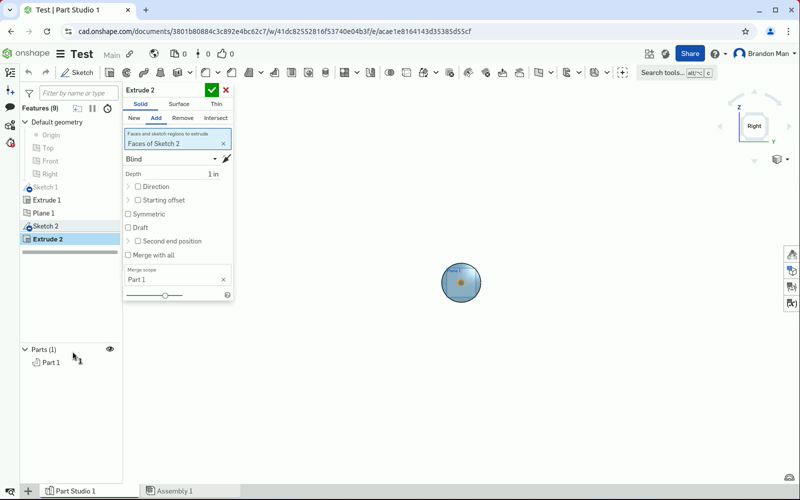
mouse_move(143, 106)
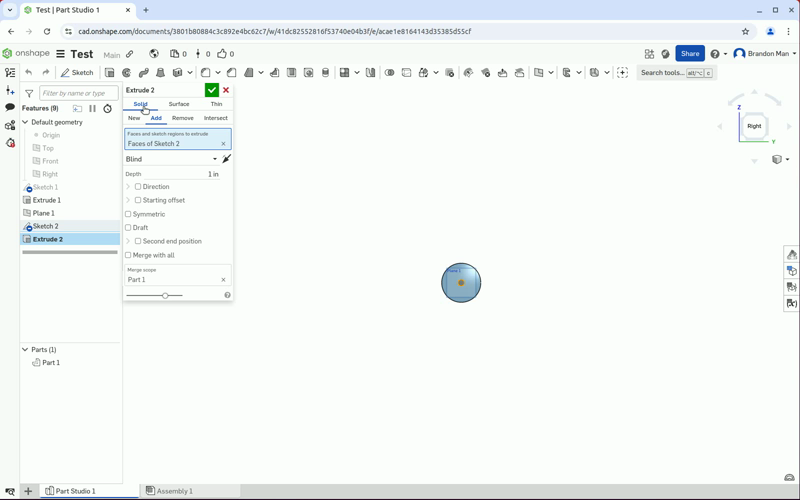
click(143, 106)
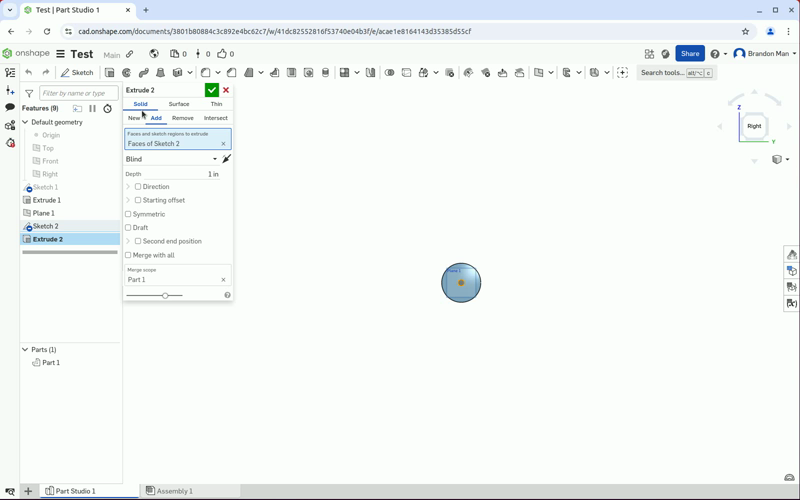
mouse_move(137, 120)
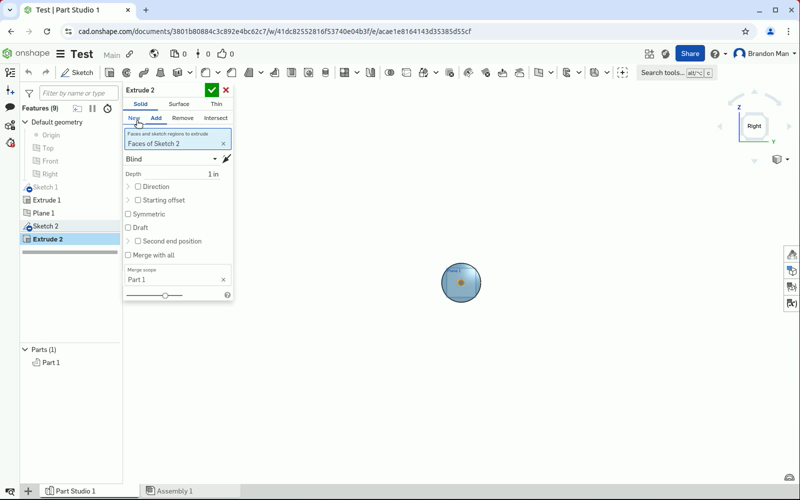
click(137, 120)
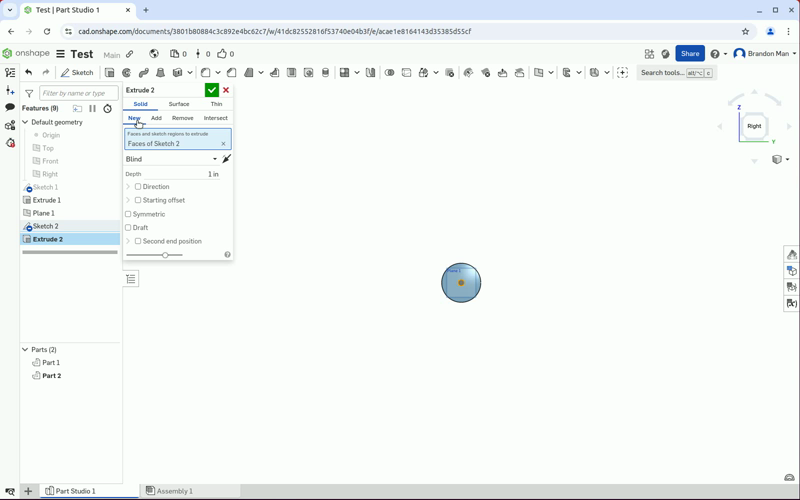
key(tab, 4)
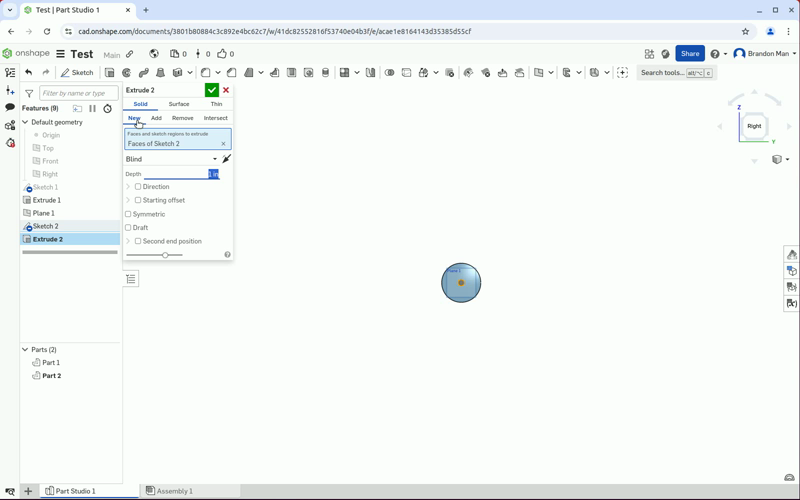
text(3.851)
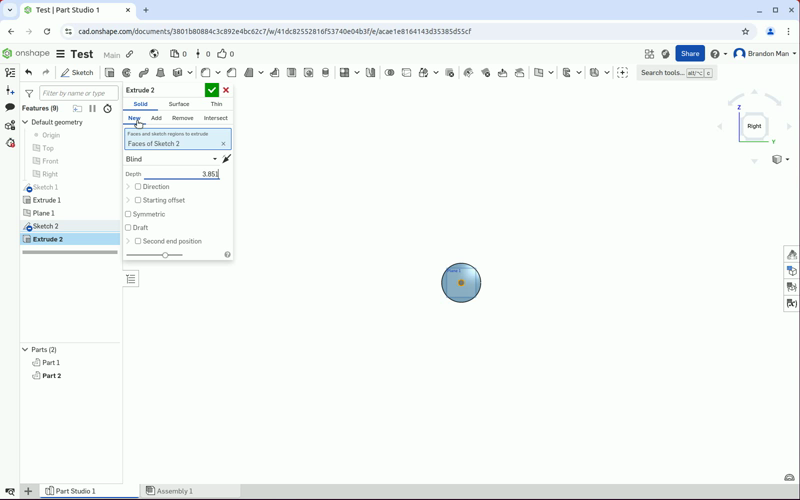
key(enter)
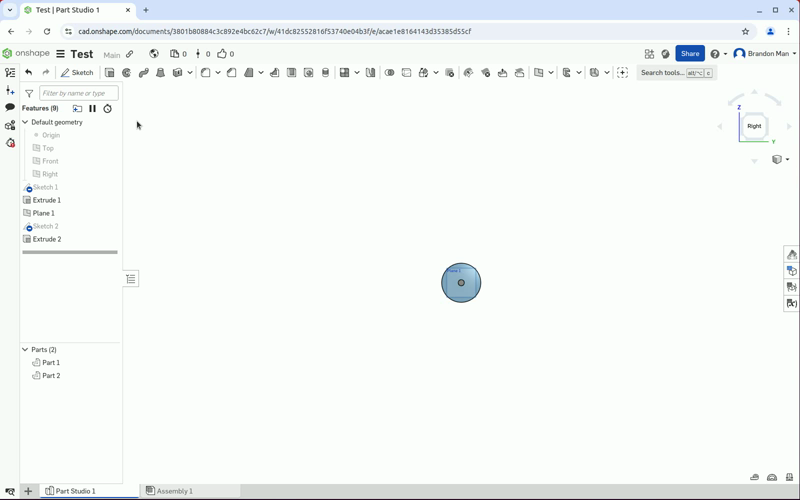
key(shift+h)
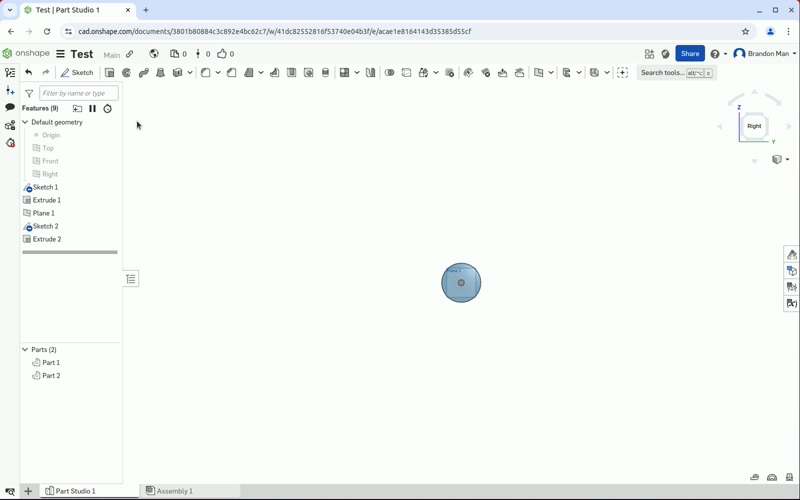
key(shift+h)
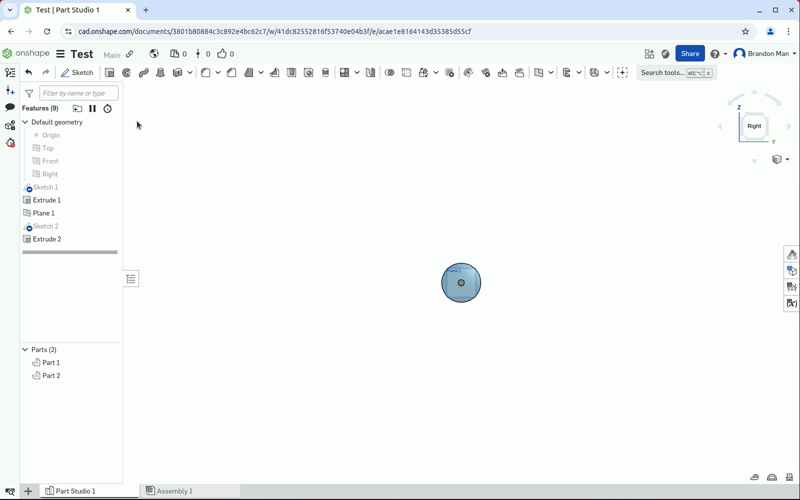
mouse_move(73, 189)
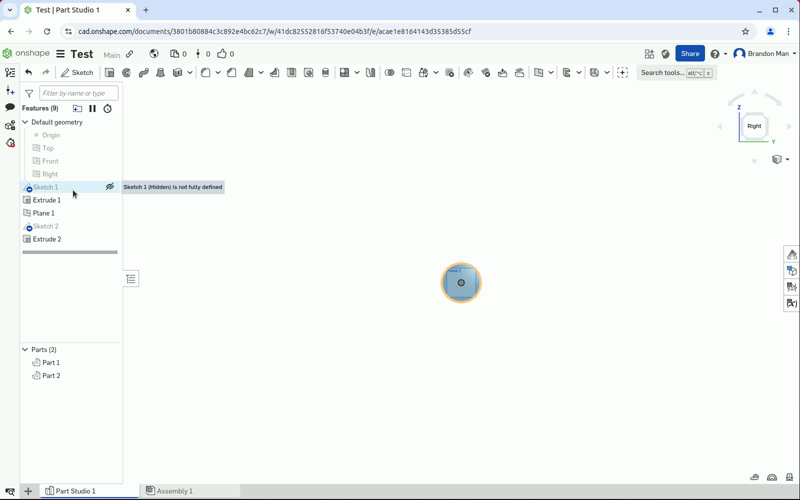
click(73, 189)
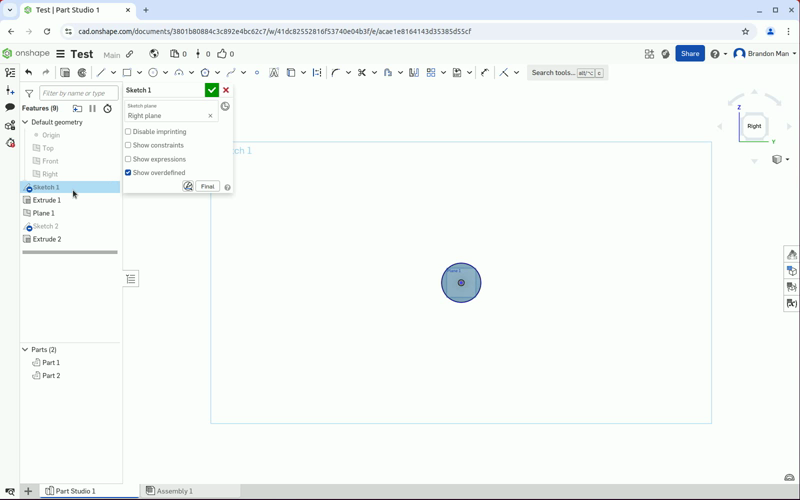
mouse_move(229, 92)
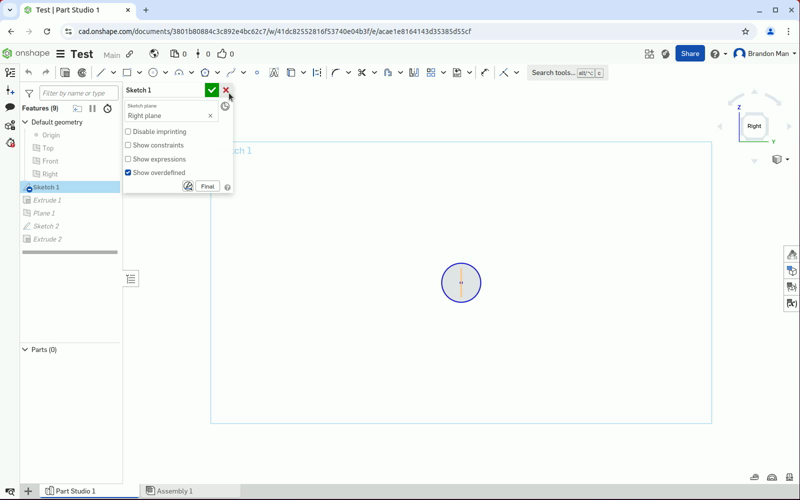
click(229, 92)
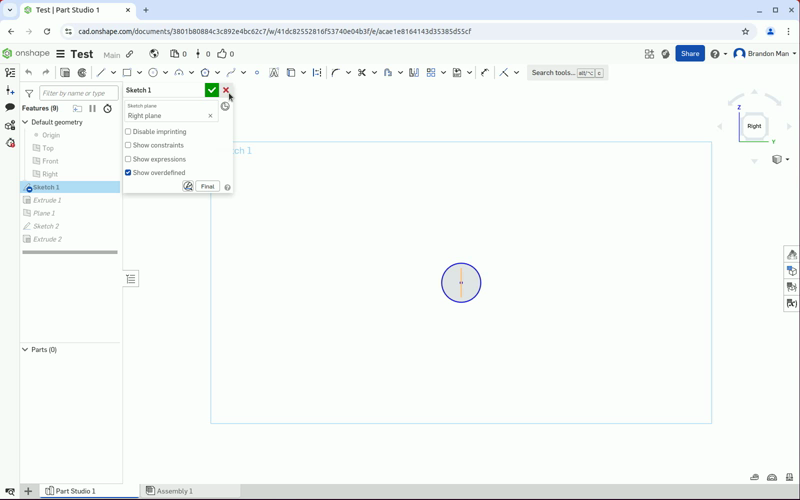
key(shift+s)
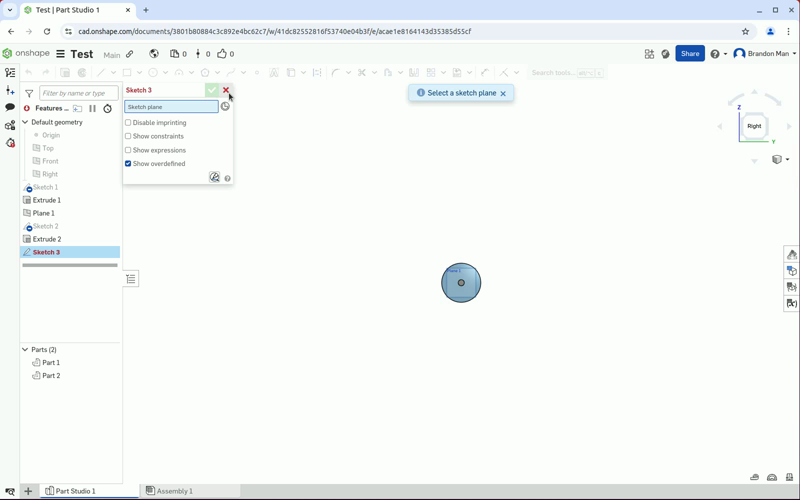
mouse_move(73, 176)
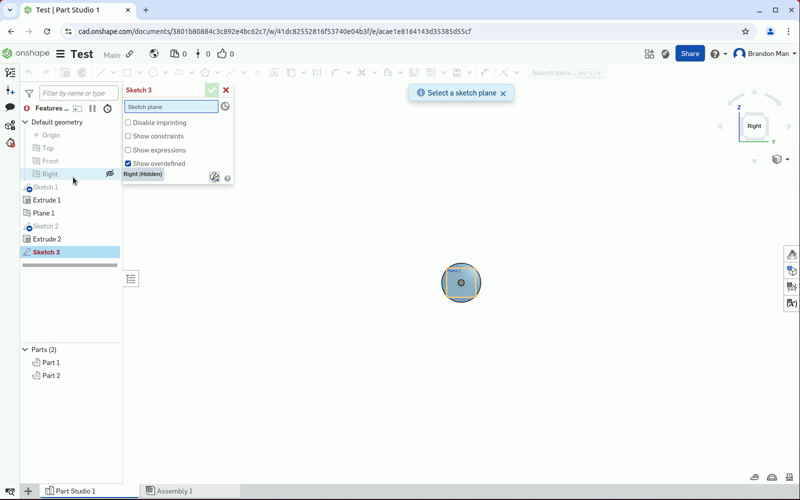
click(73, 176)
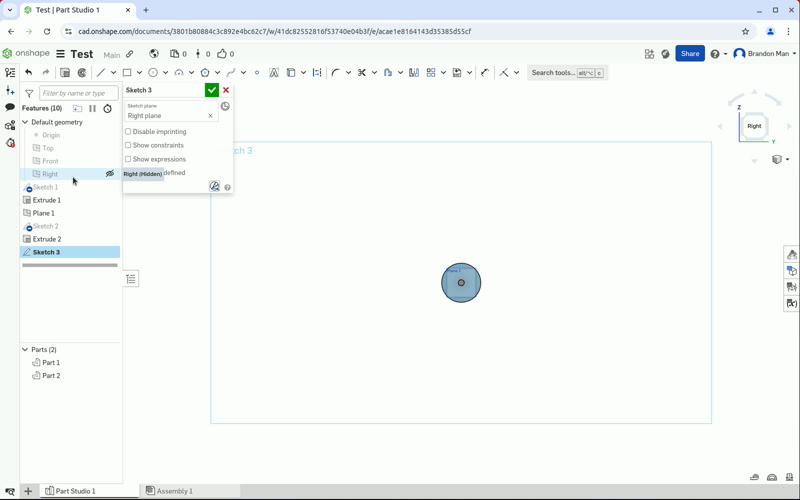
mouse_move(73, 352)
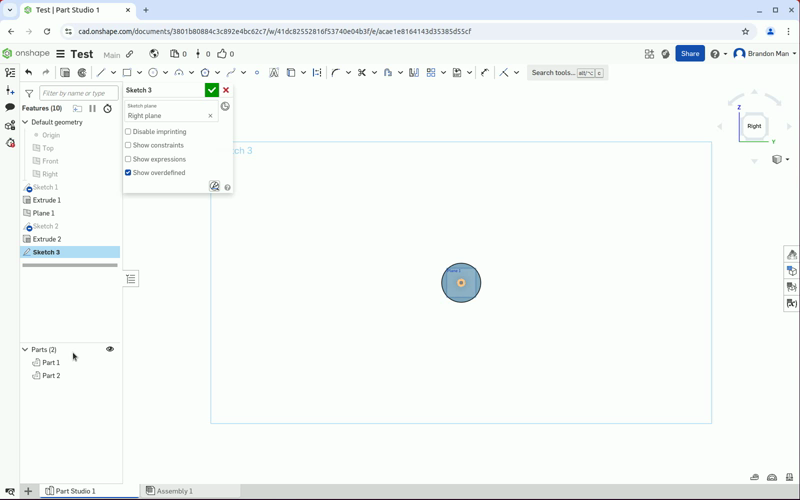
key(y)
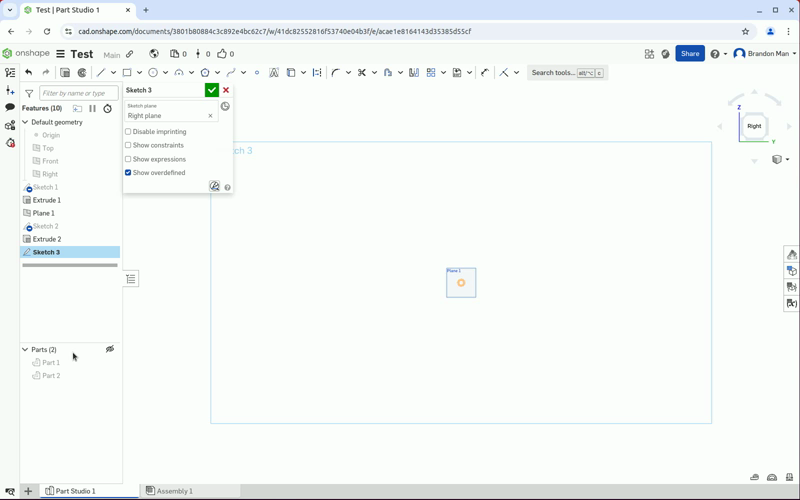
key(c)
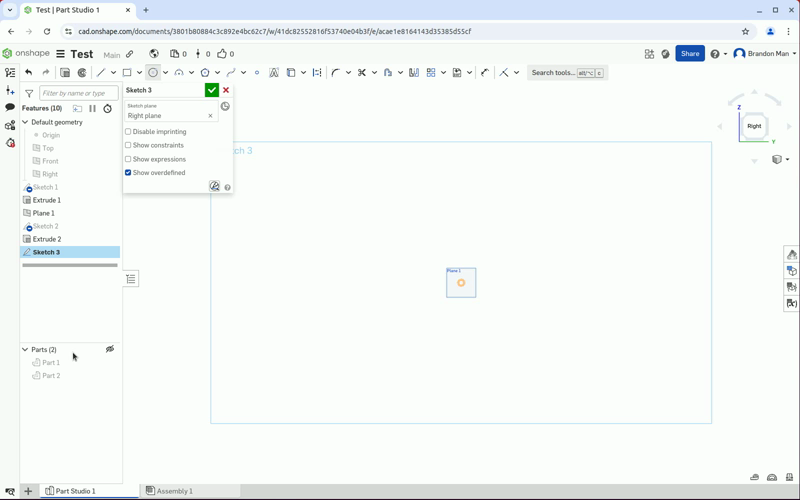
key_down(shift)
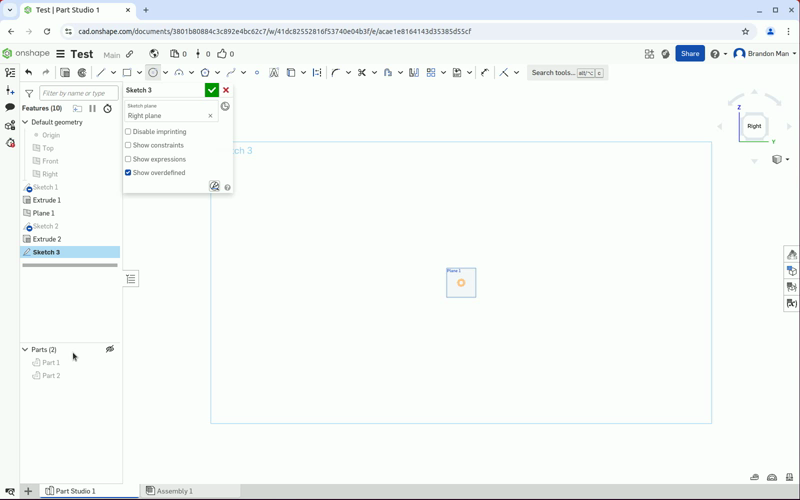
mouse_move(461, 282)
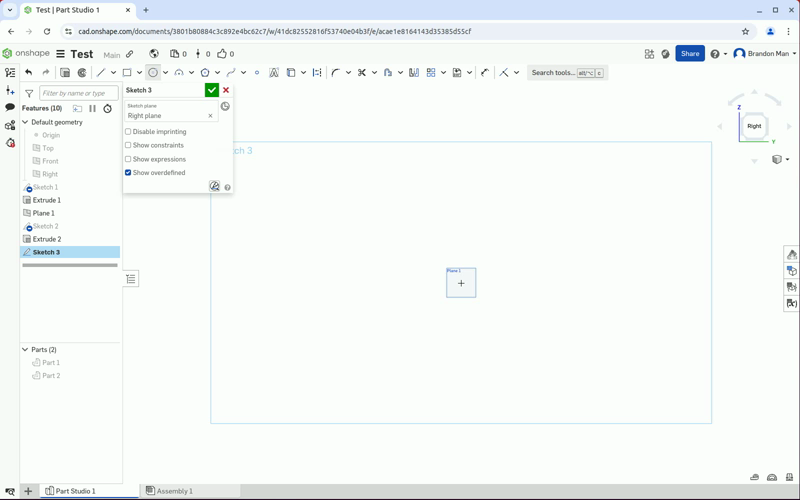
click(461, 282)
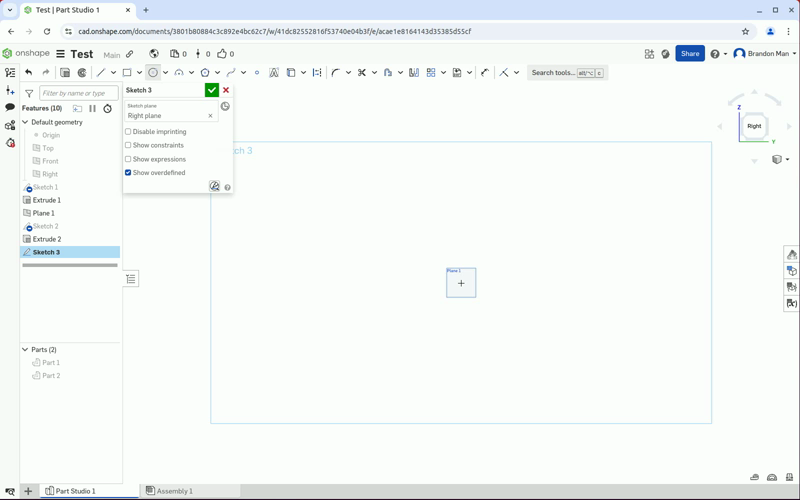
key_up(shift)
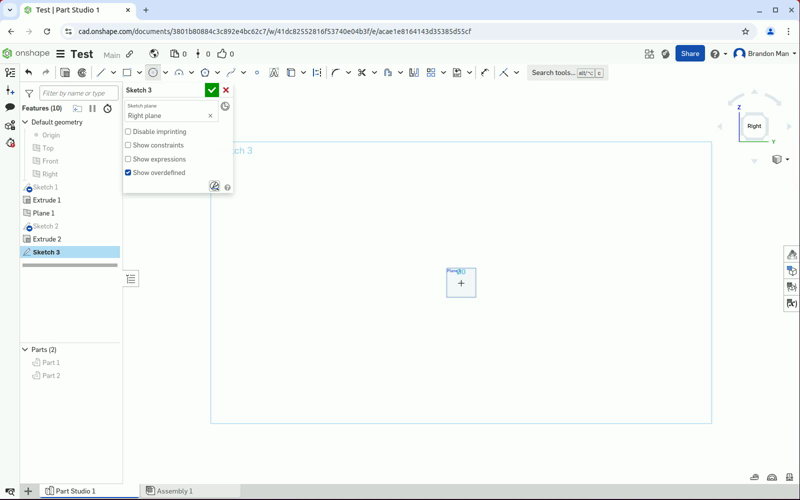
mouse_move(464, 282)
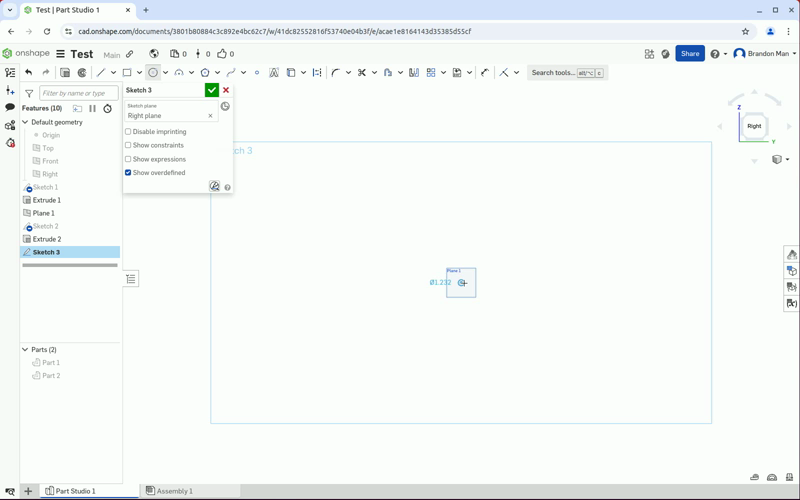
click(464, 282)
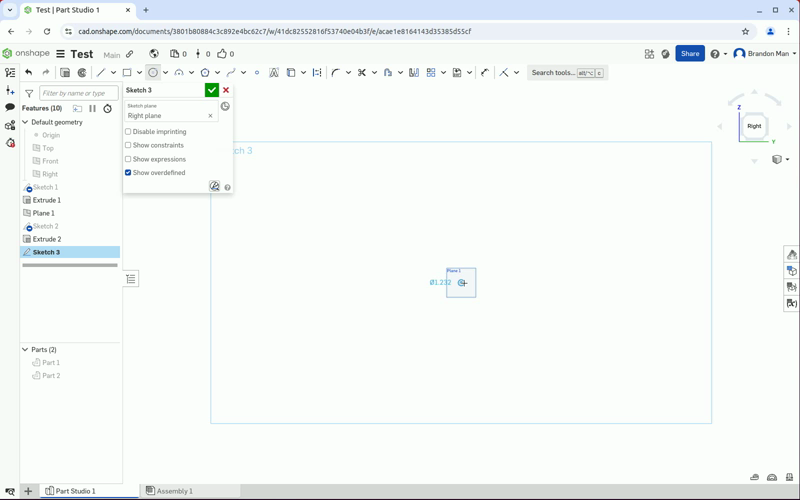
key(esc)
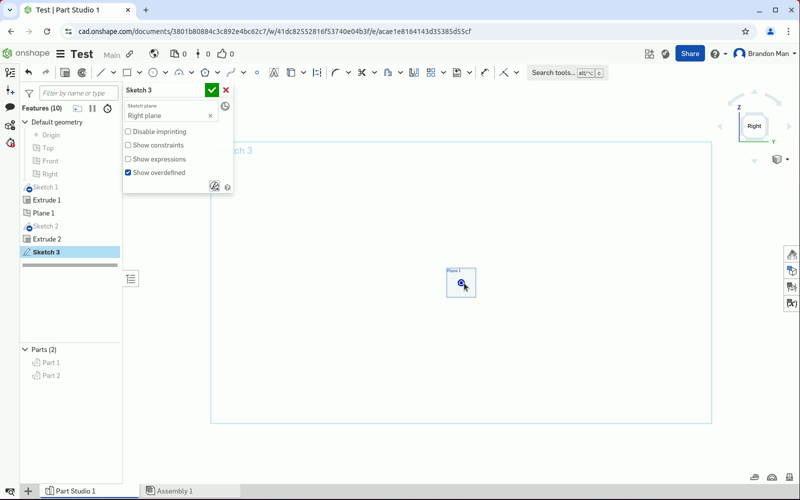
mouse_move(459, 282)
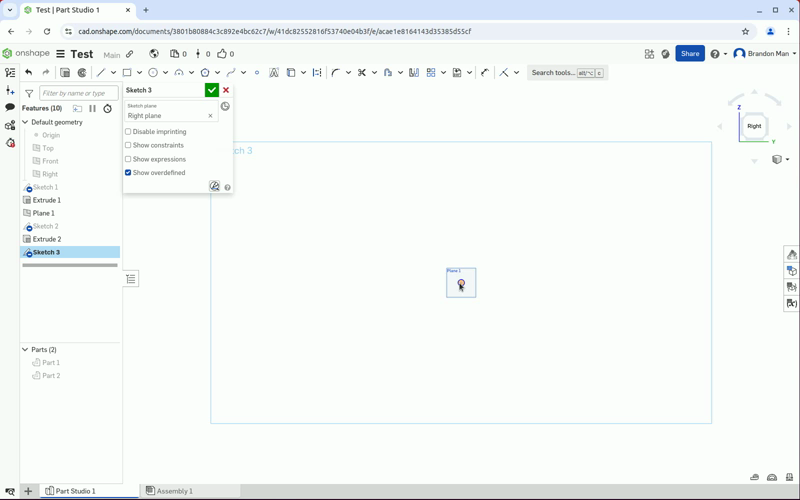
scroll(6)
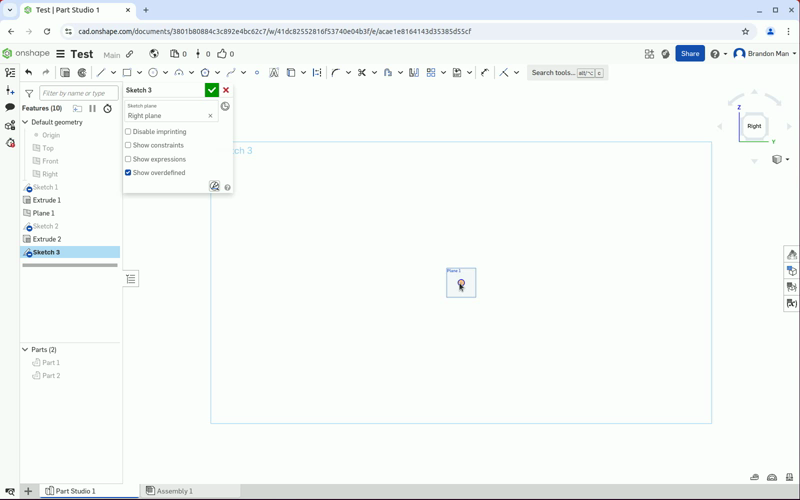
scroll(6)
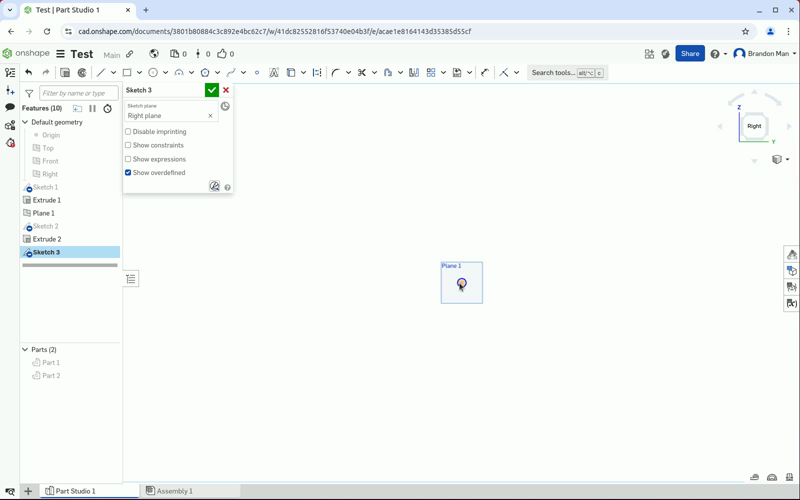
scroll(6)
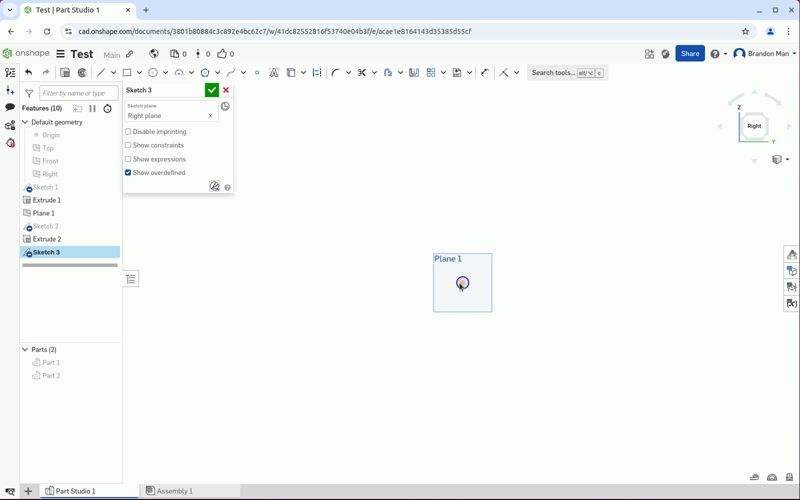
scroll(6)
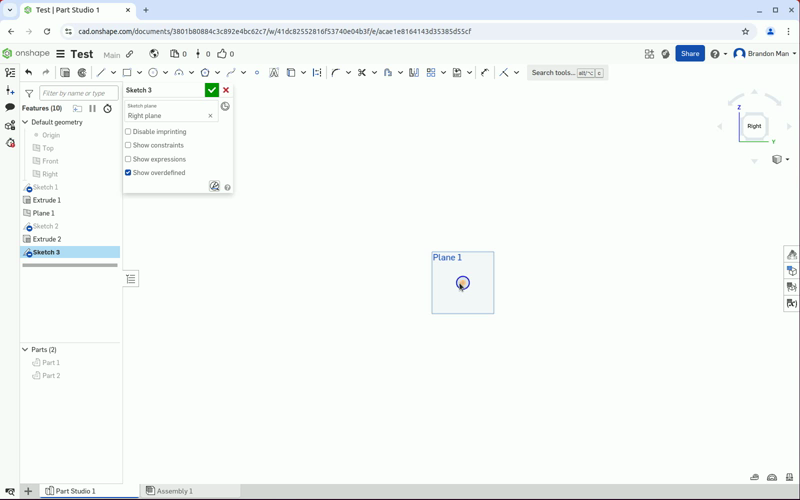
scroll(6)
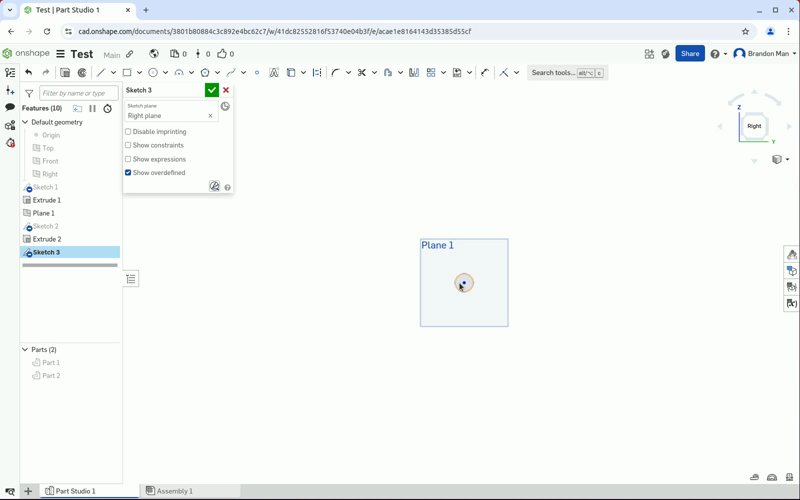
scroll(6)
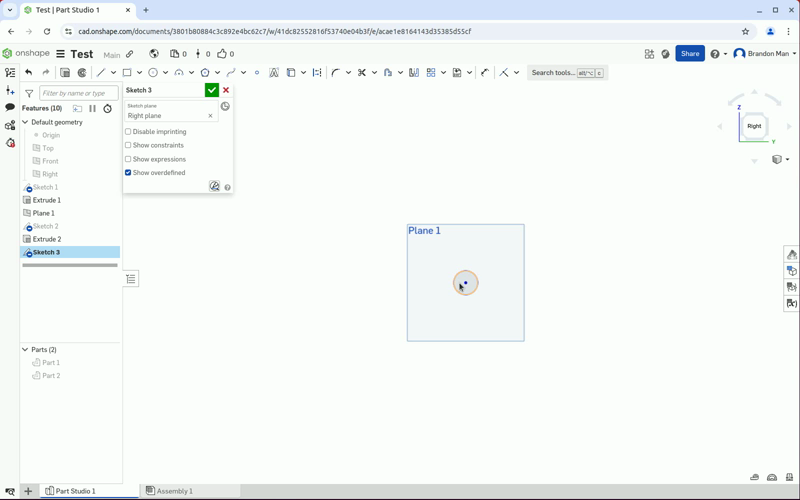
scroll(6)
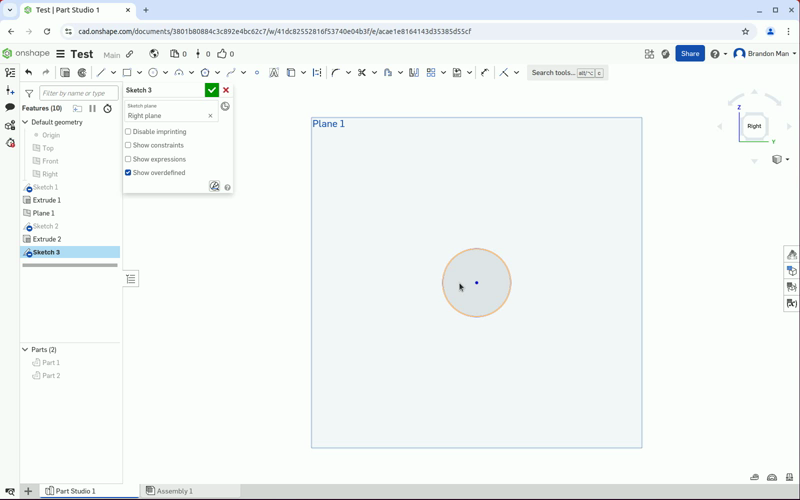
click(459, 282)
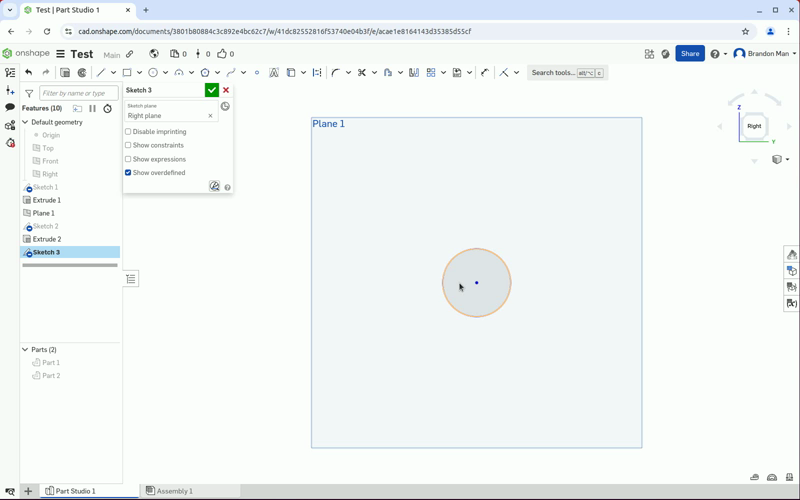
scroll(-6)
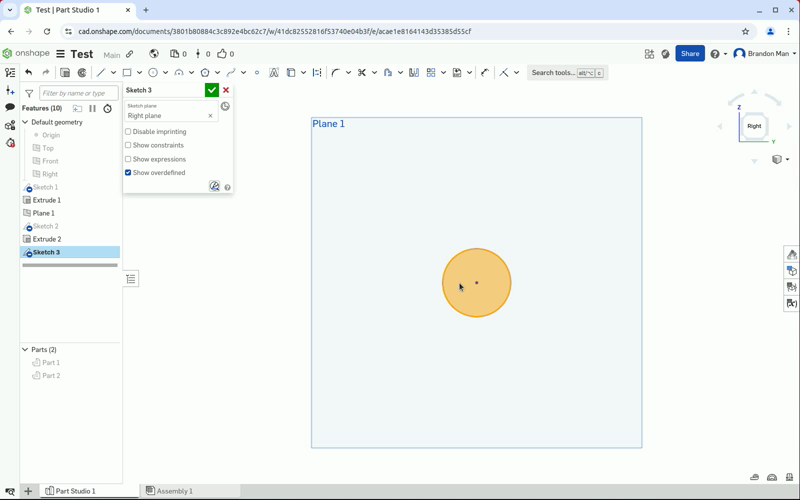
scroll(-6)
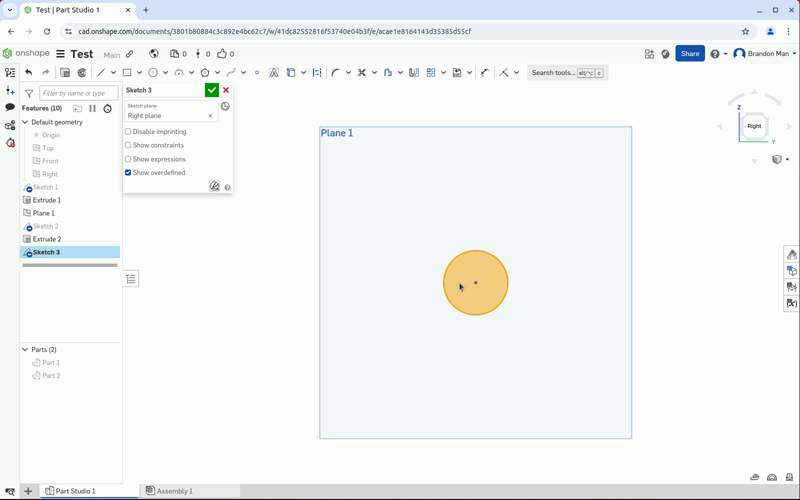
scroll(-6)
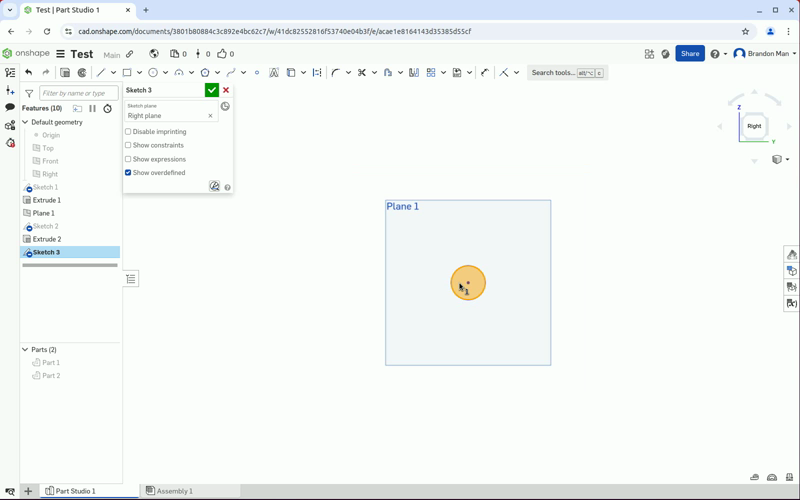
scroll(-6)
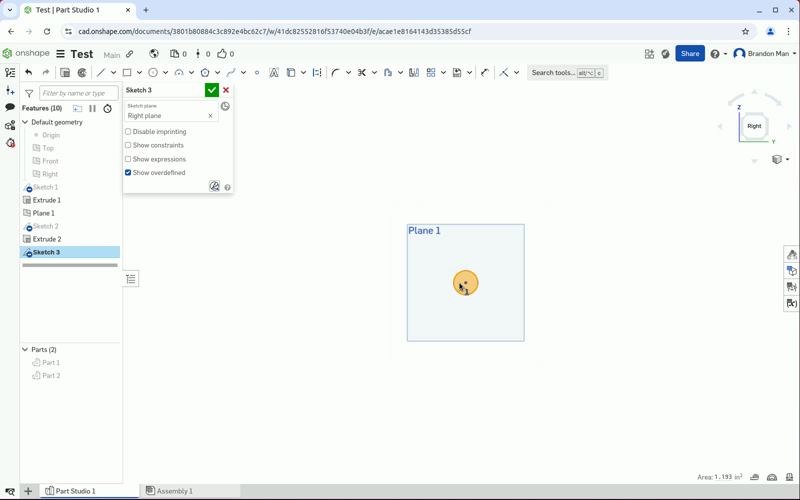
scroll(-6)
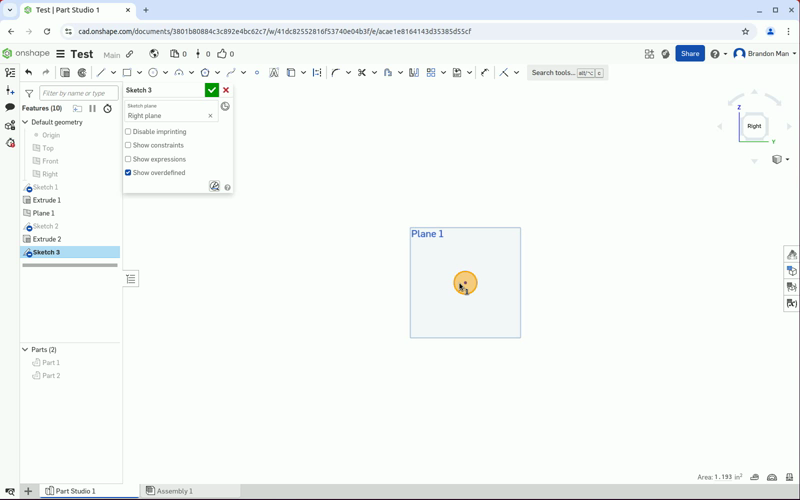
scroll(-6)
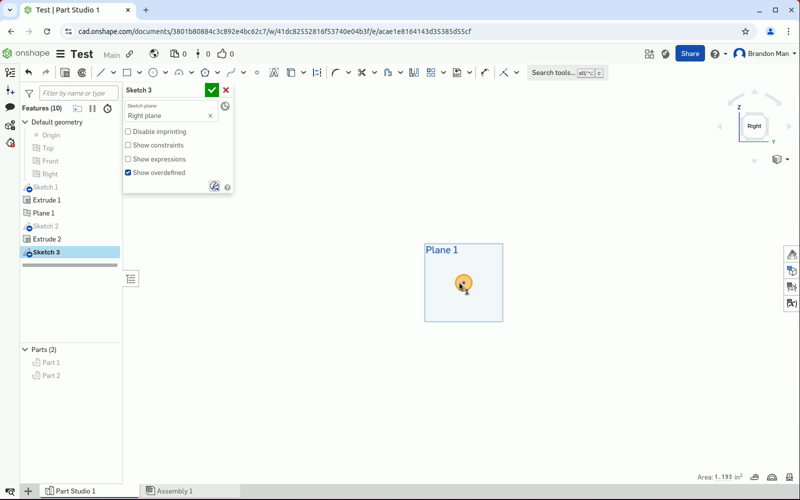
scroll(-6)
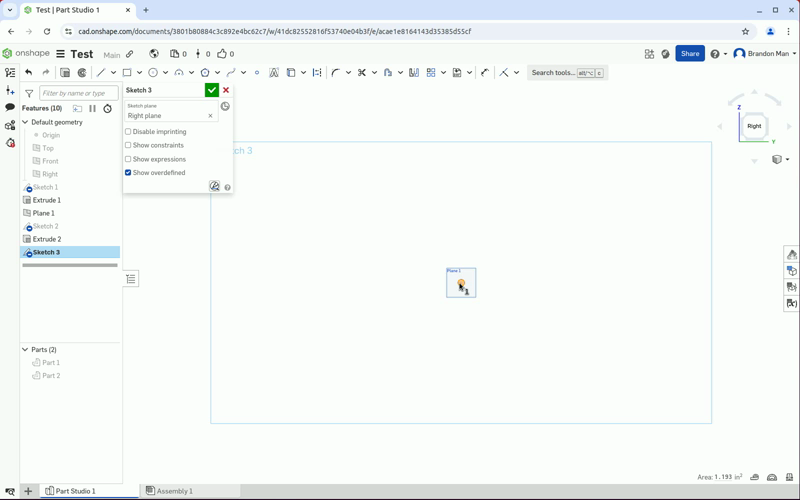
mouse_move(73, 352)
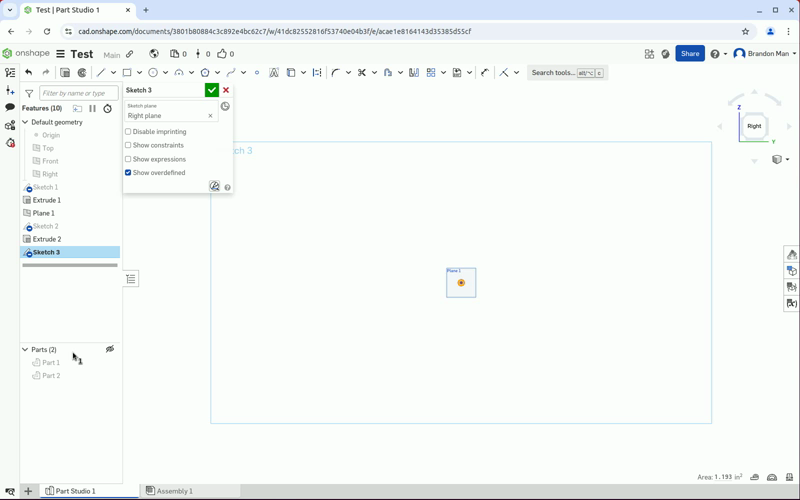
key(shift+y)
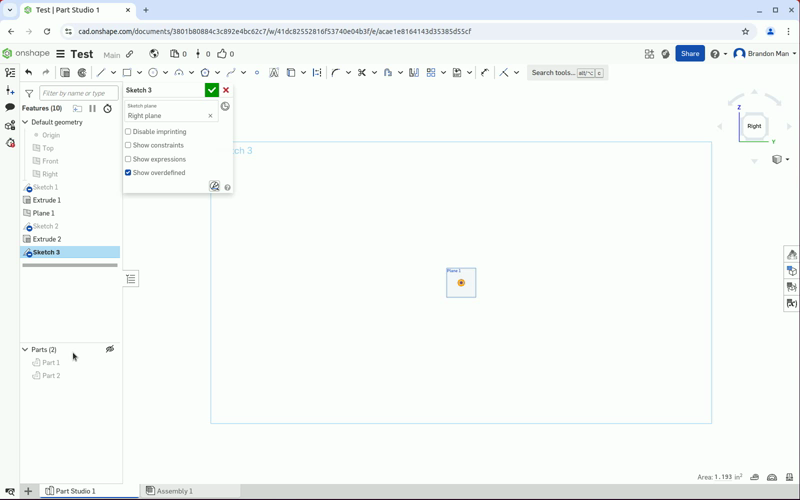
key(shift+e)
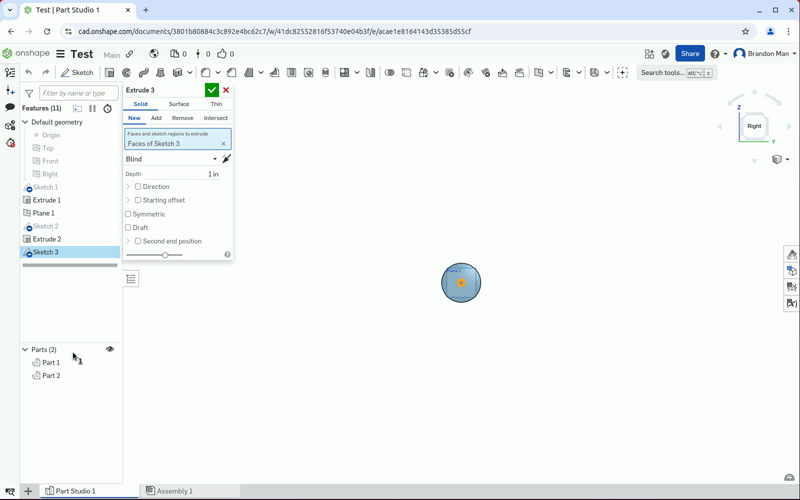
mouse_move(143, 106)
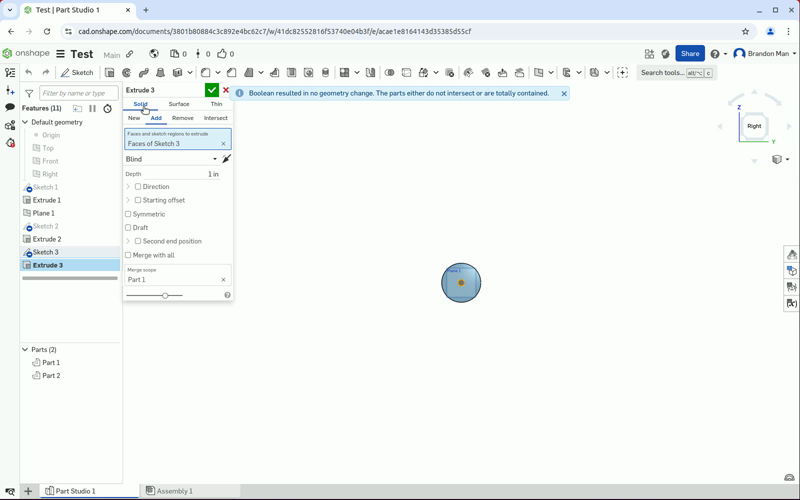
click(143, 106)
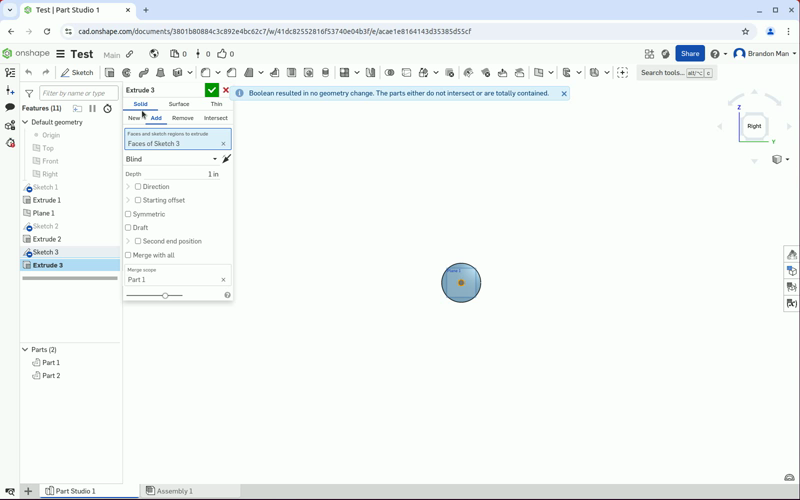
mouse_move(137, 120)
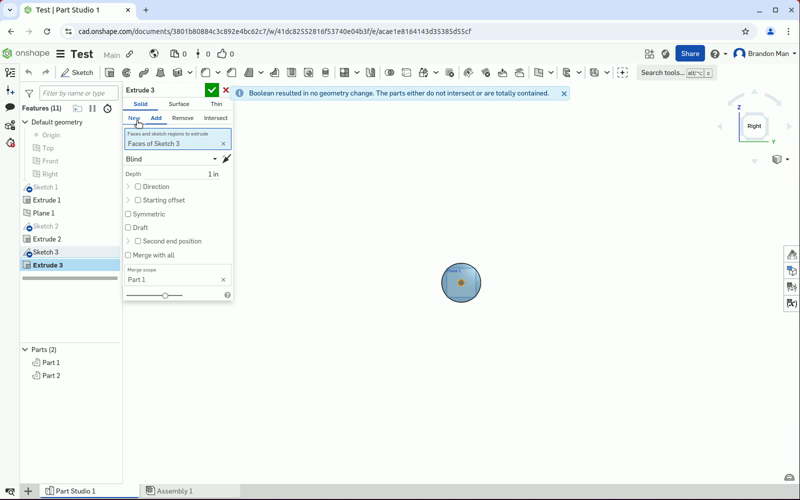
click(137, 120)
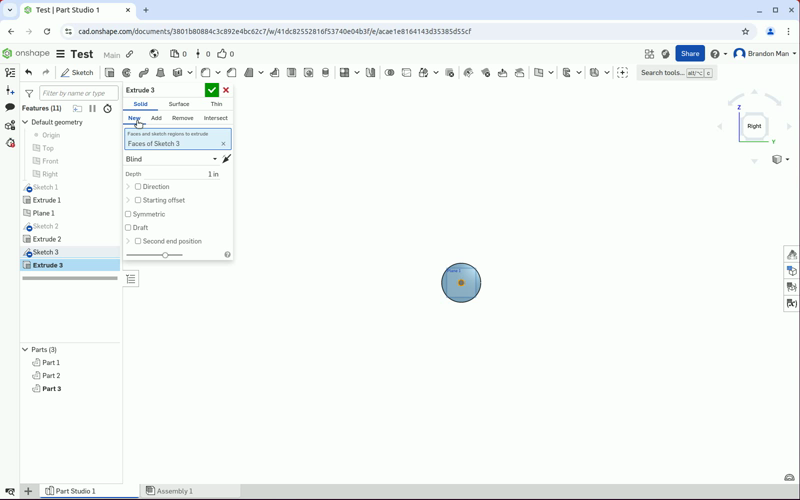
key(tab, 4)
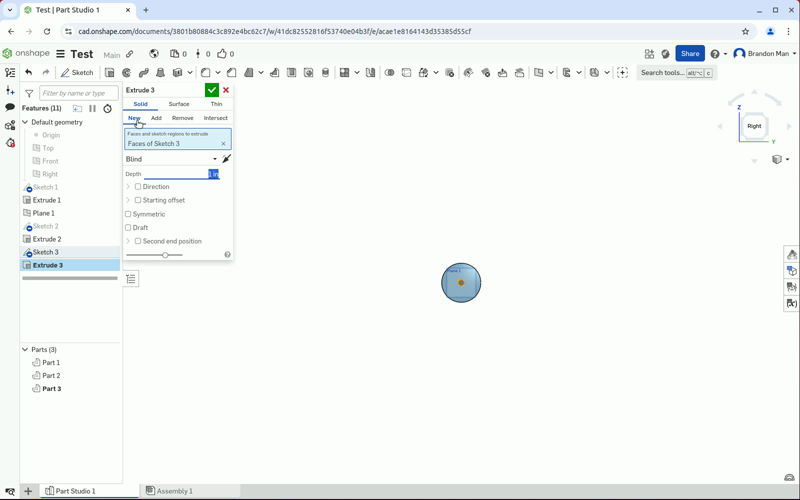
text(-7.703)
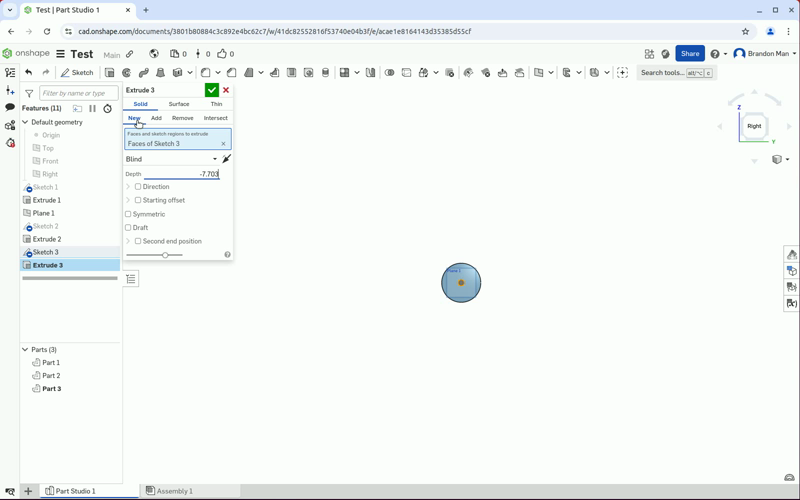
key(enter)
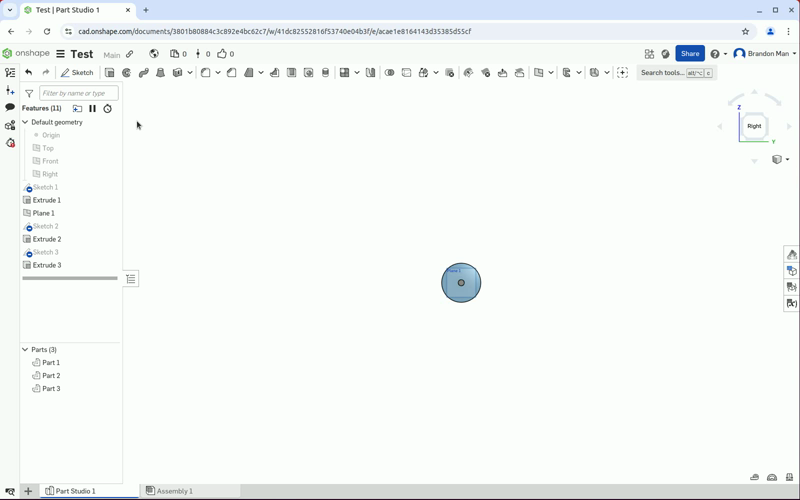
key(shift+h)
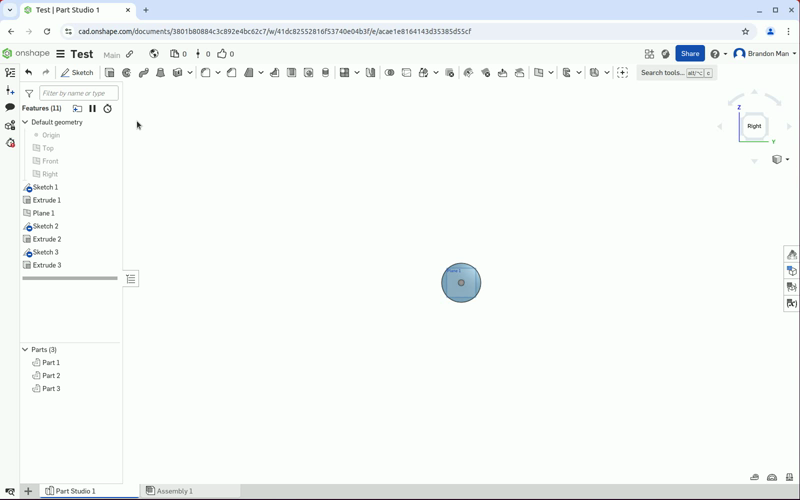
key(shift+h)
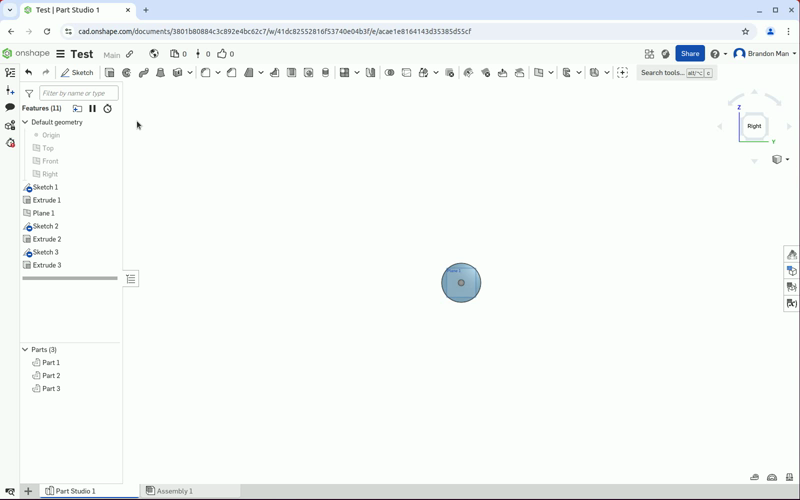
key(shift+7)
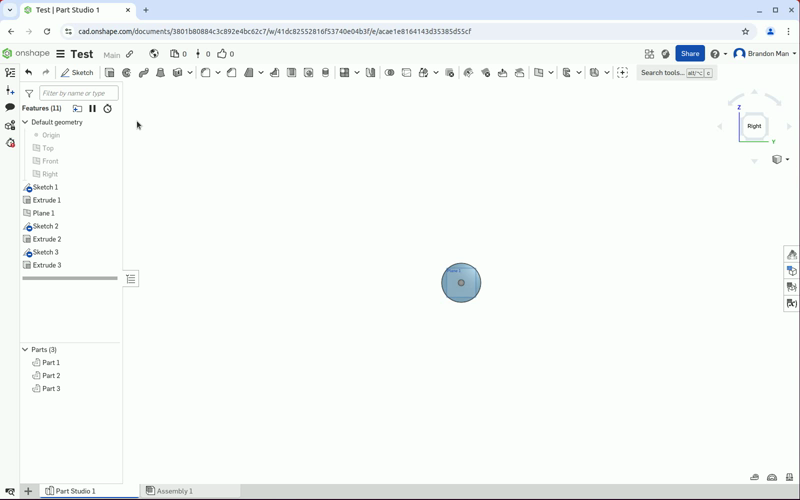
key(right, 2)
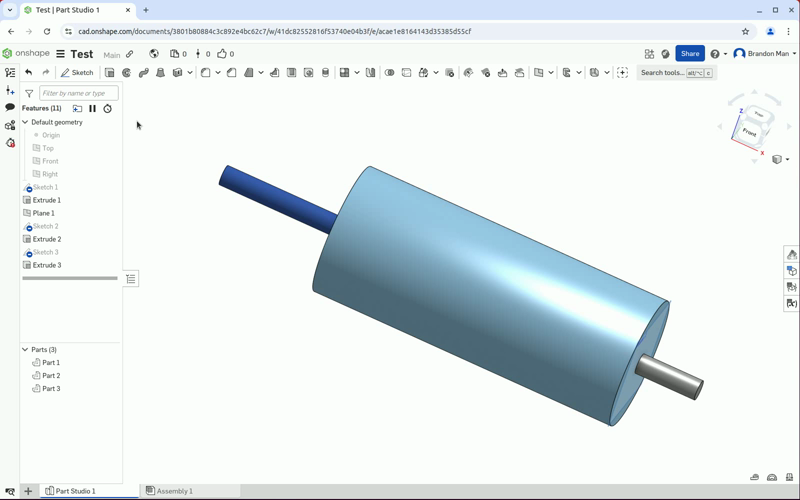
key(down, 2)
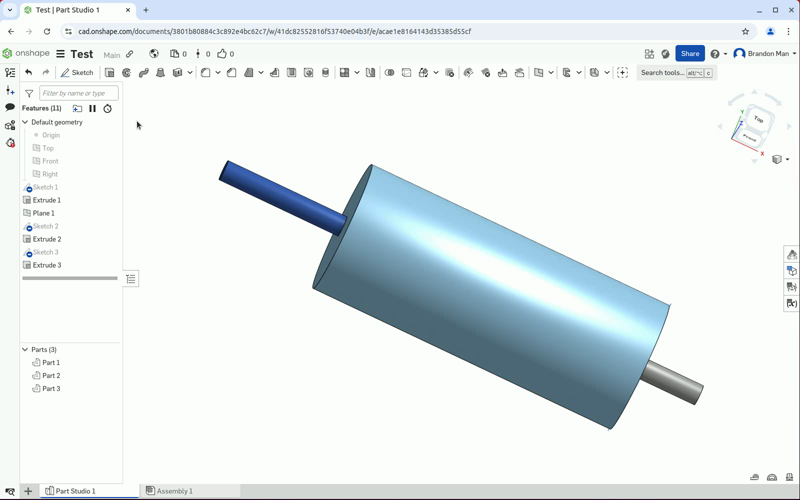
key(up, 2)
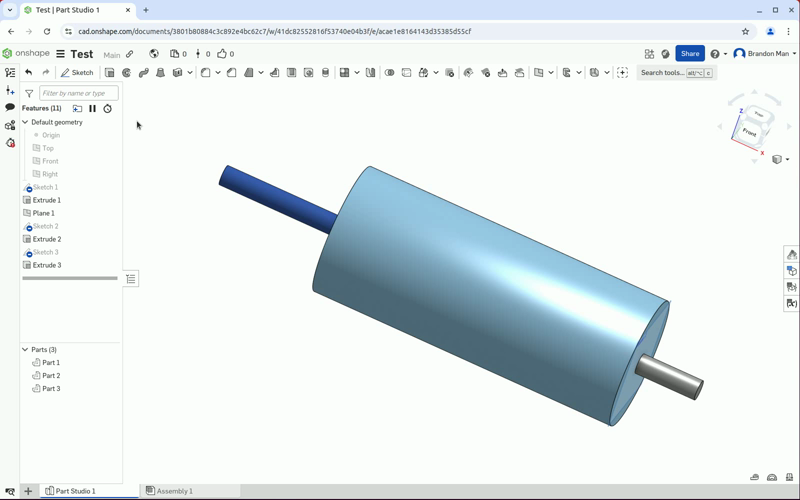
key(left, 2)
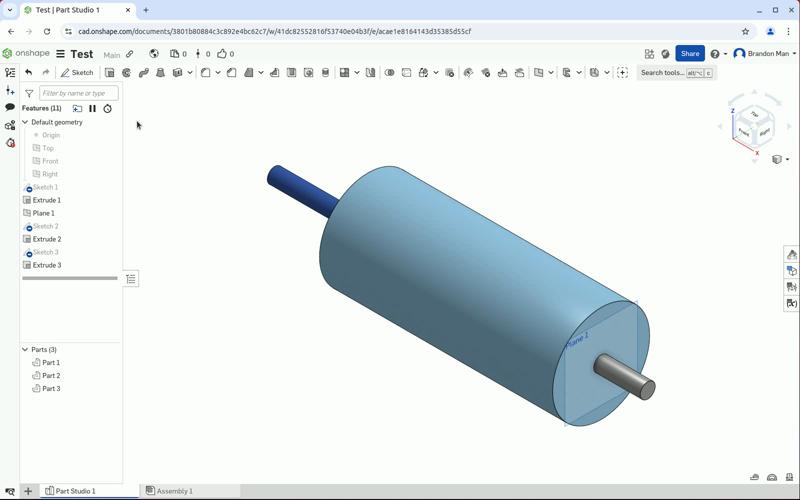
mouse_move(73, 189)
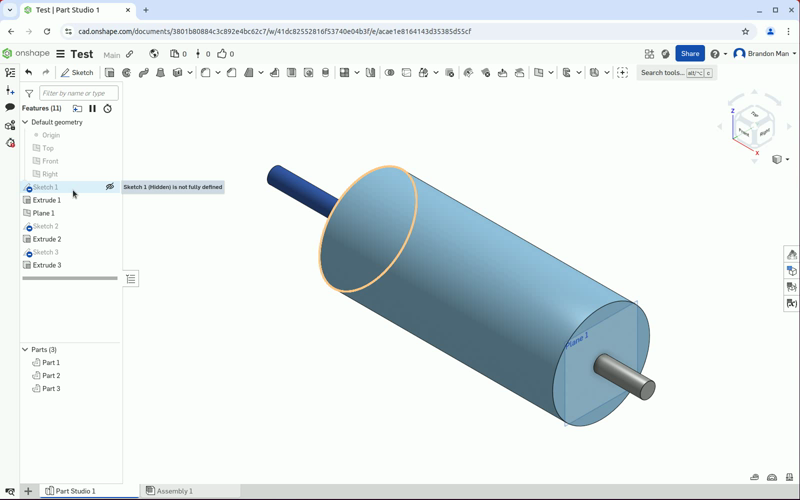
click(73, 189)